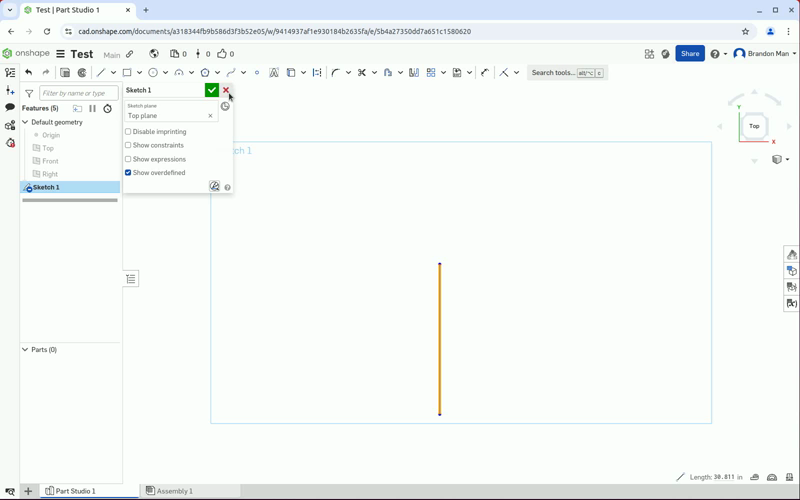
key(shift+h)
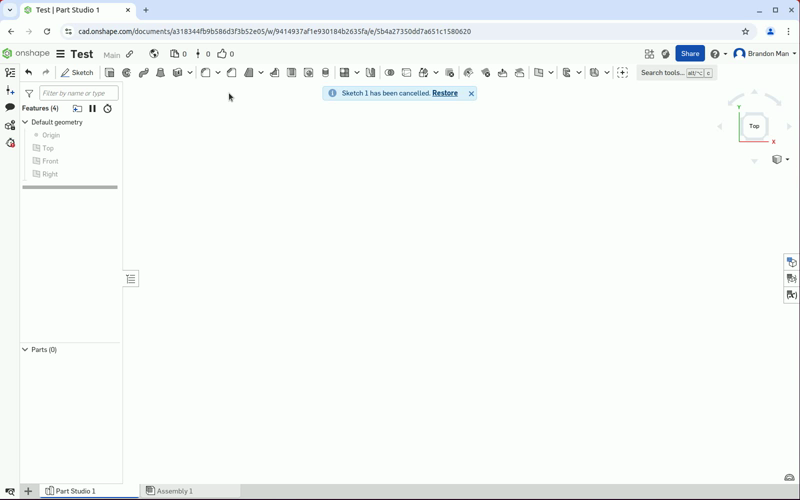
mouse_move(73, 352)
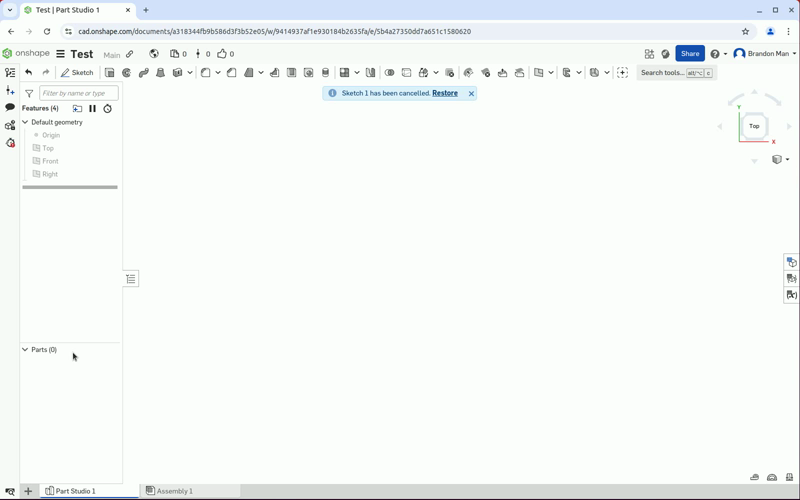
key(y)
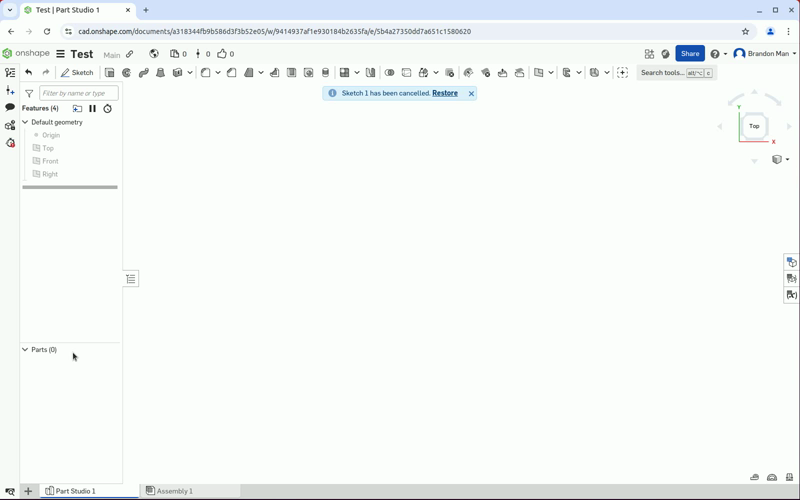
key(shift+p)
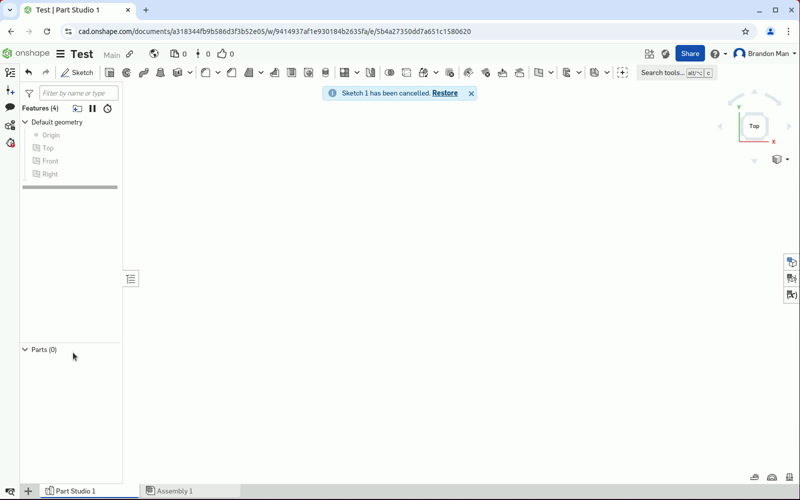
key(space)
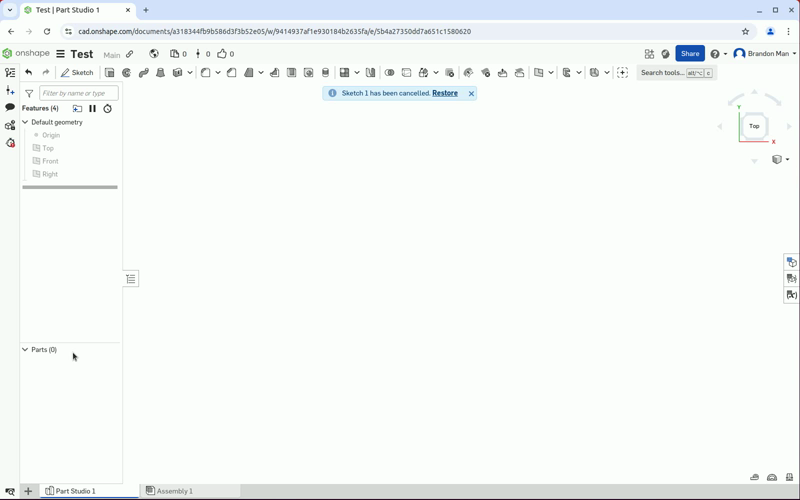
key_down(shift)
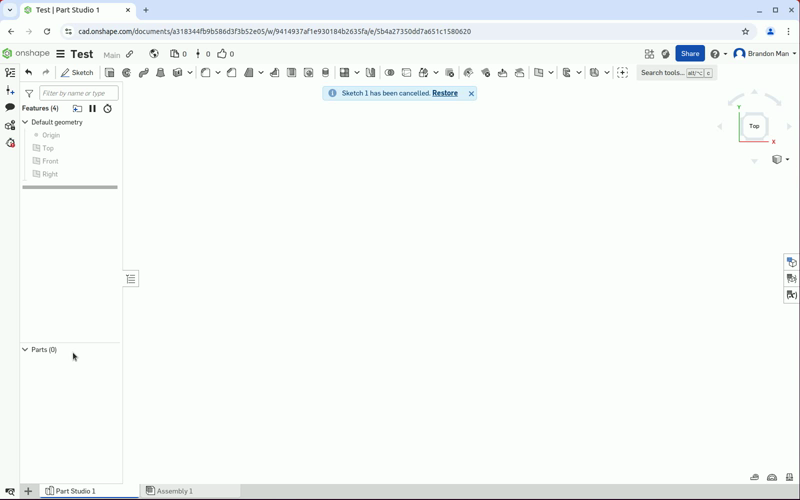
key(up)
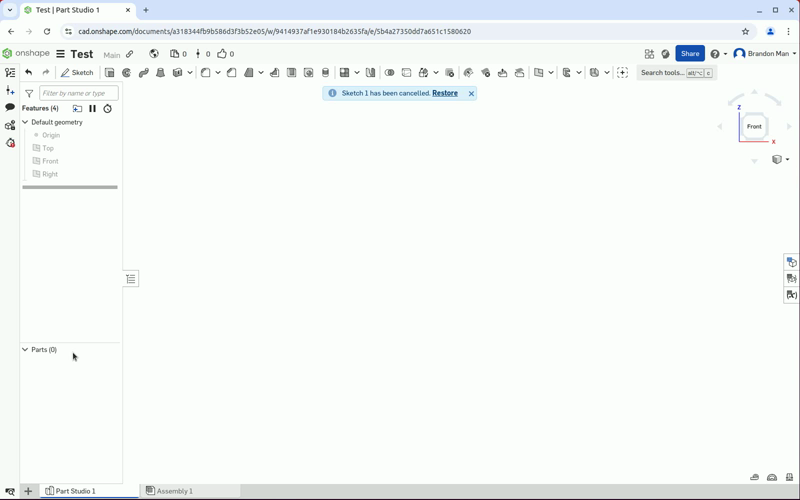
key_up(shift)
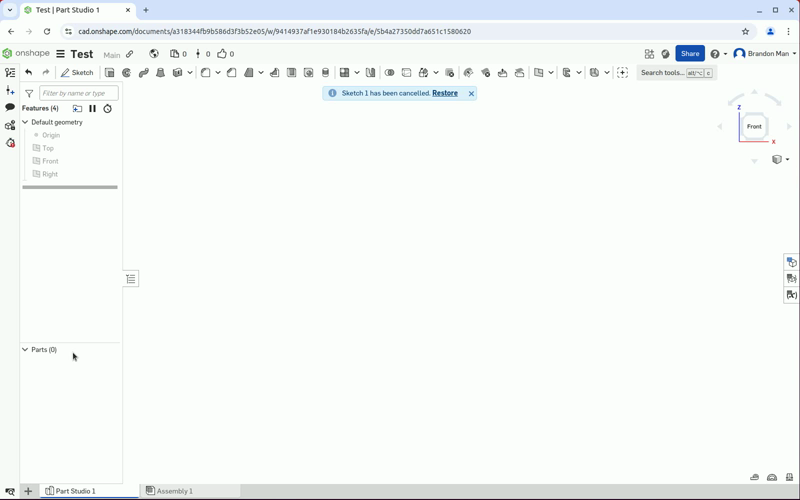
mouse_move(73, 352)
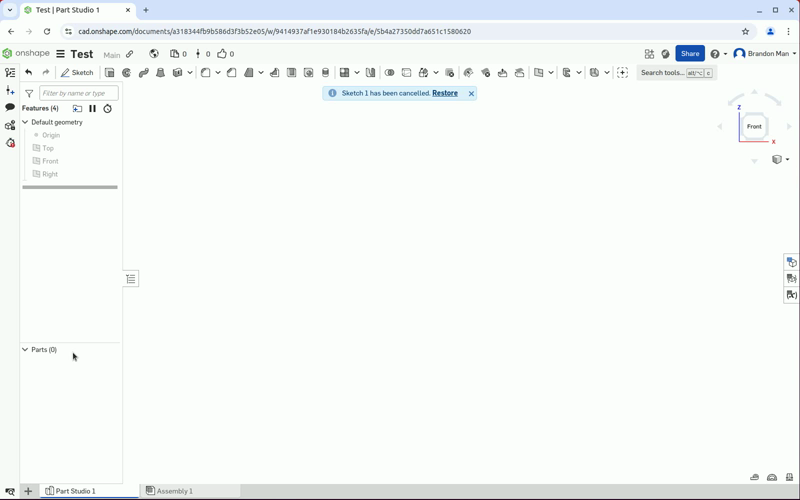
key(shift+y)
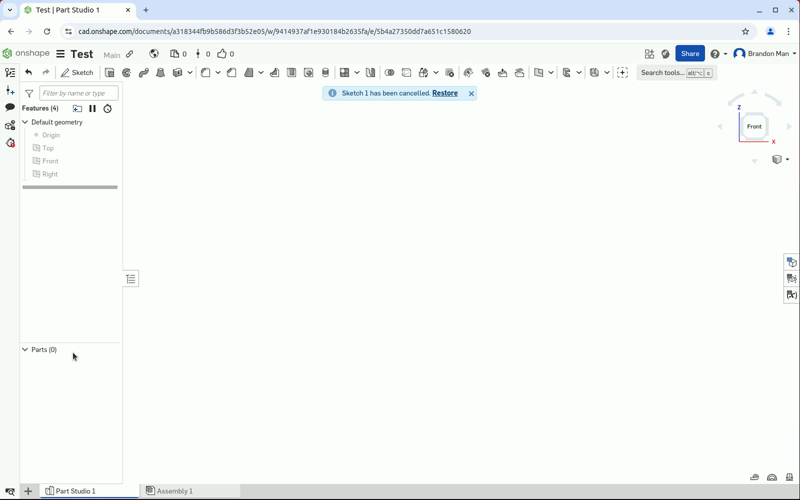
key(shift+s)
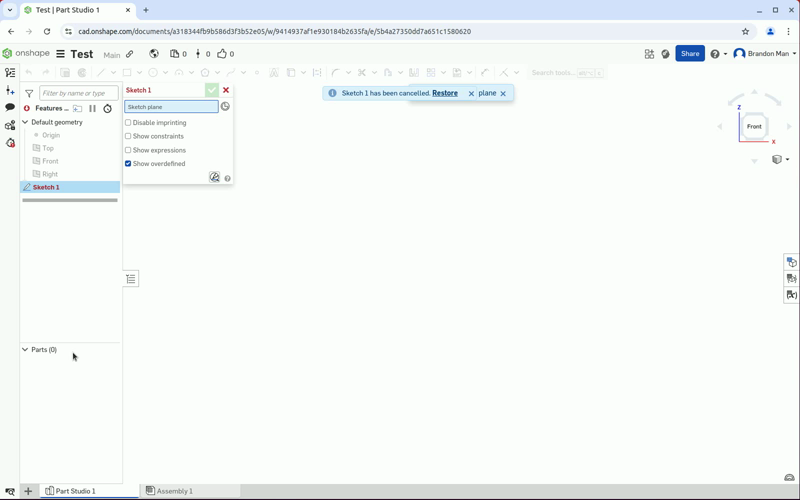
mouse_move(73, 163)
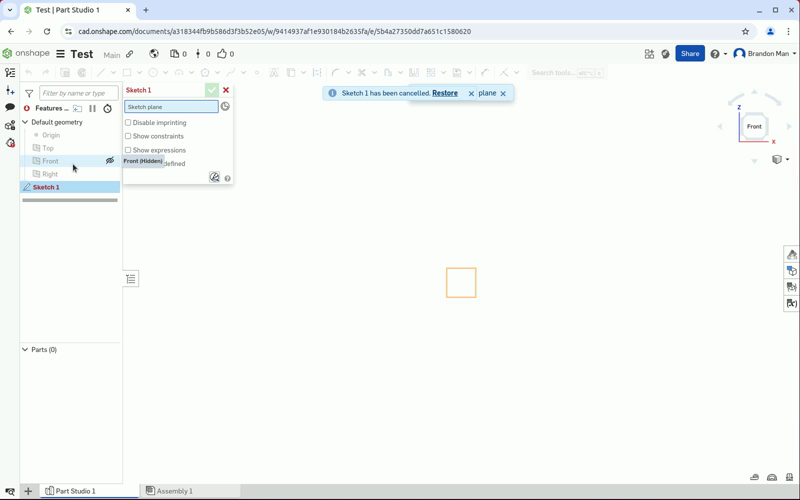
click(73, 163)
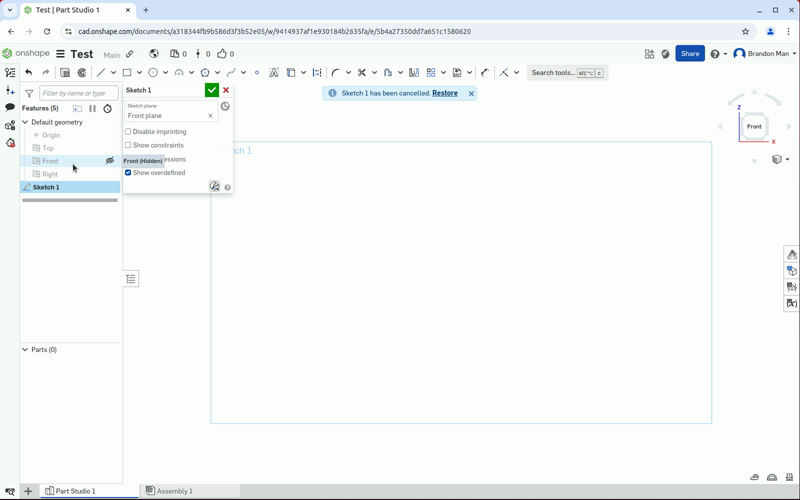
mouse_move(73, 352)
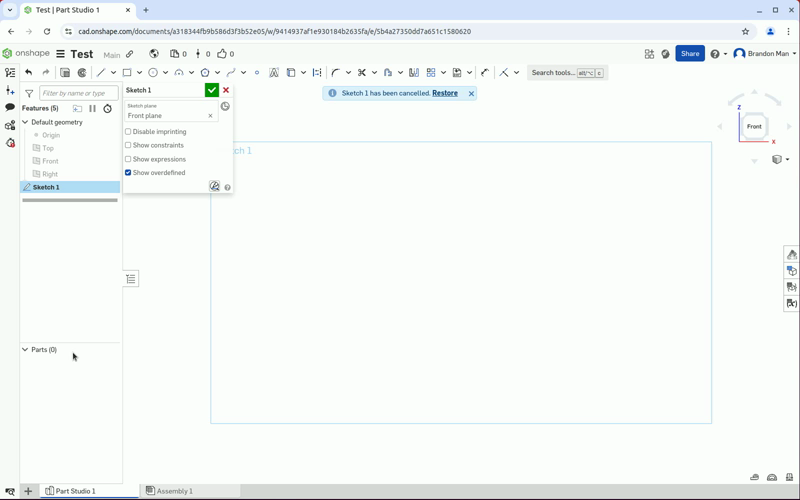
key(y)
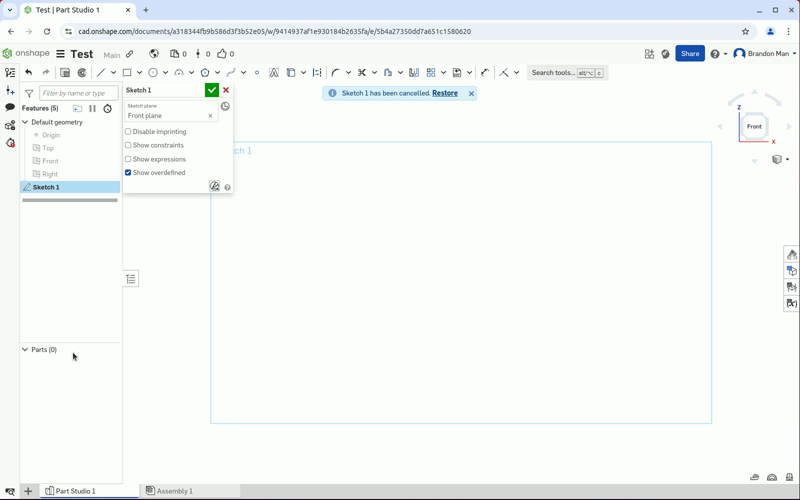
key(l)
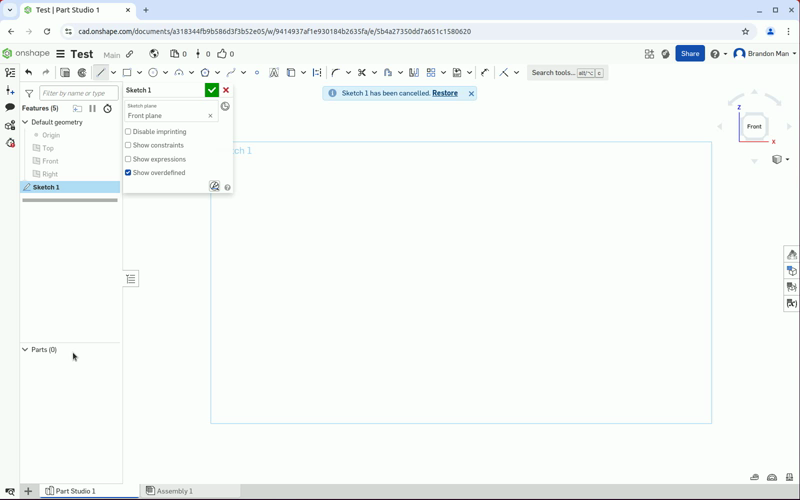
key_down(shift)
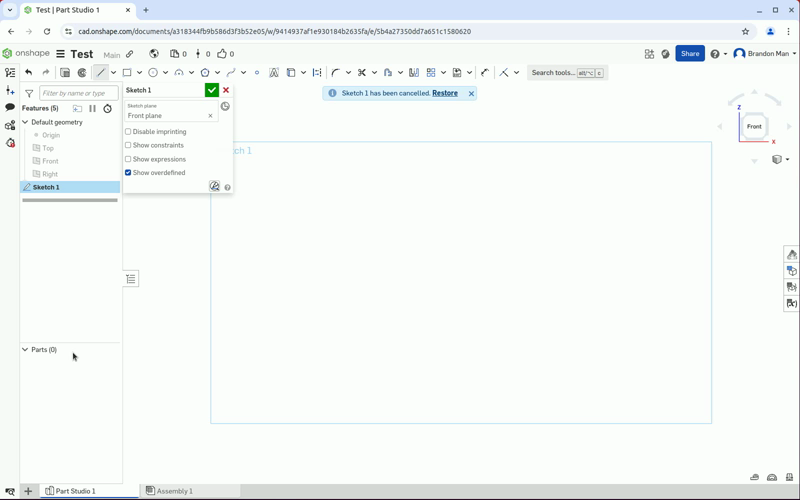
mouse_move(359, 288)
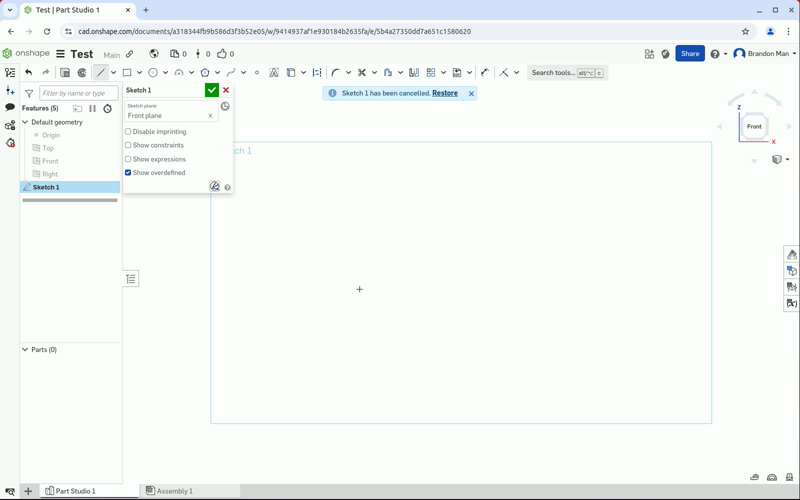
click(359, 288)
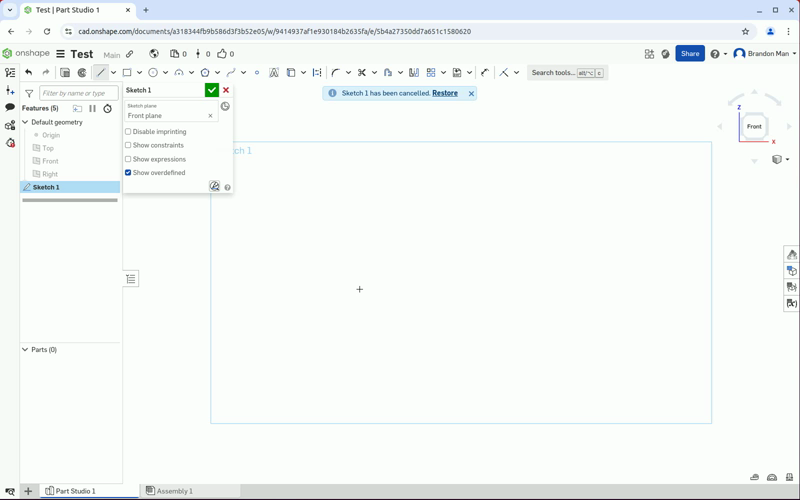
key_up(shift)
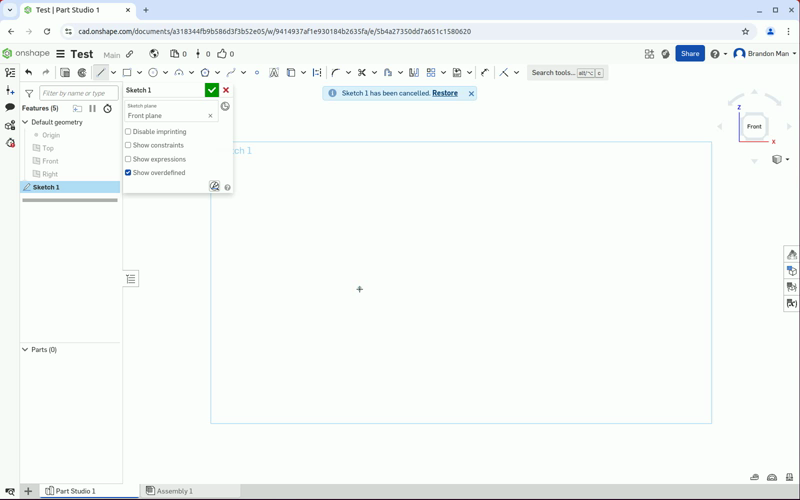
key_down(shift)
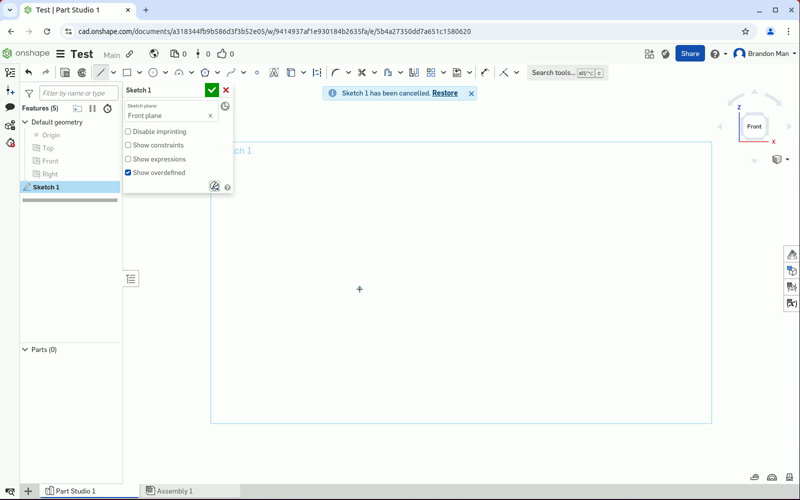
mouse_move(555, 288)
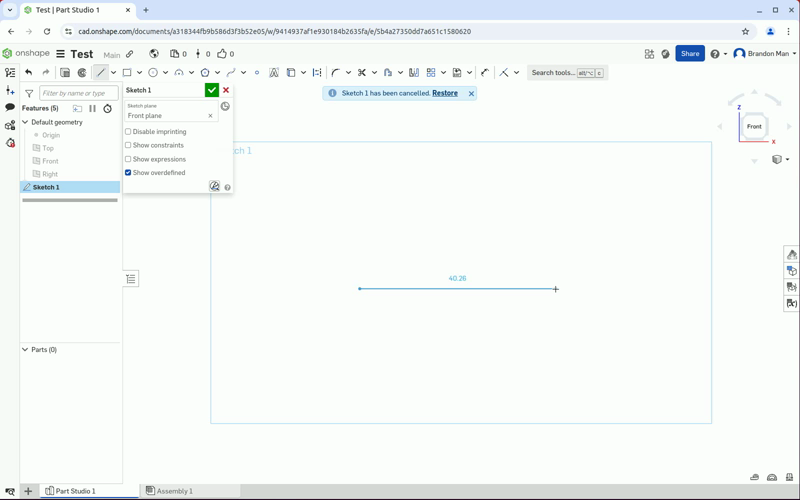
click(555, 288)
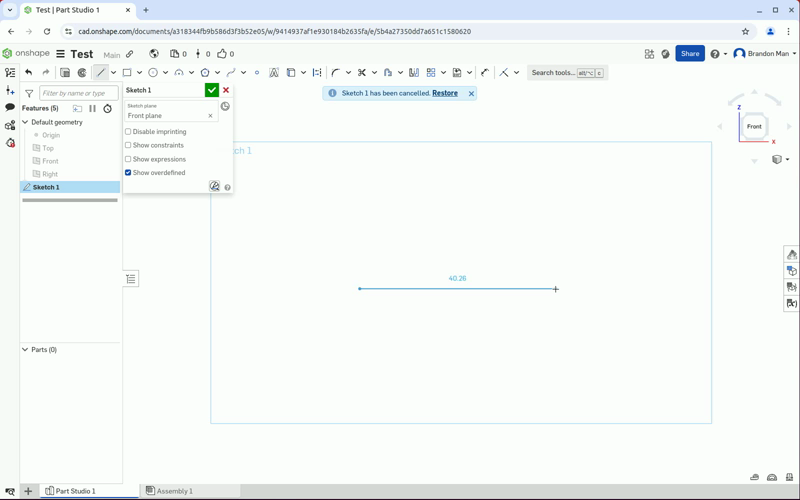
key_up(shift)
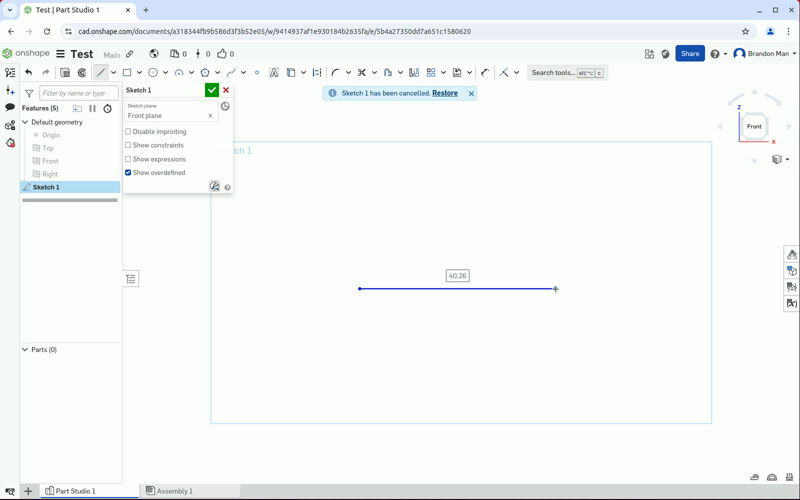
key_down(shift)
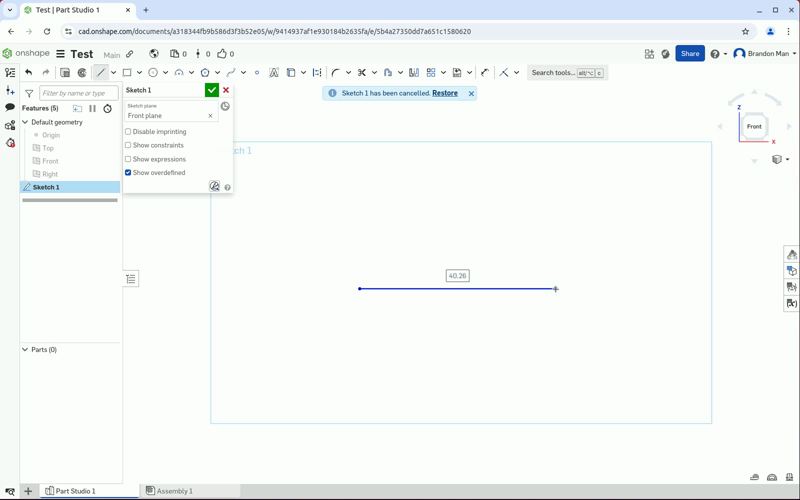
mouse_move(555, 177)
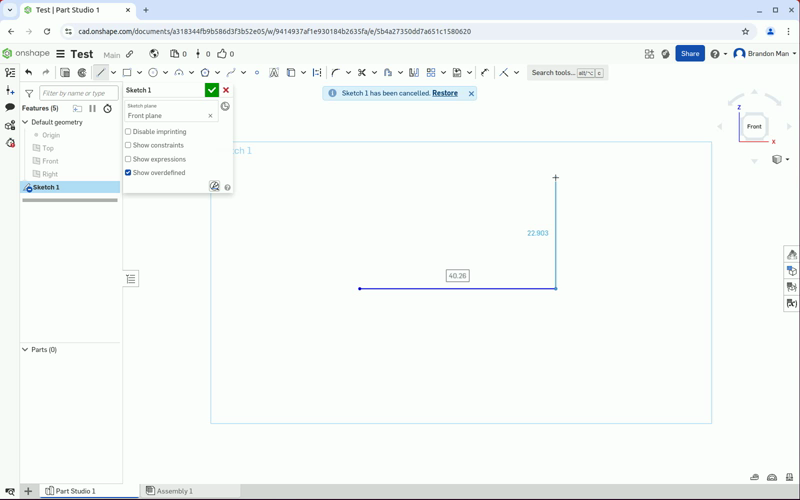
click(555, 177)
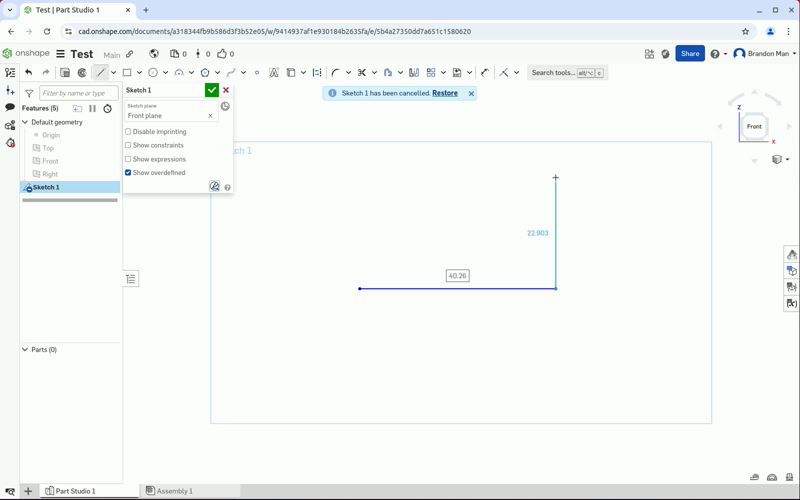
key_up(shift)
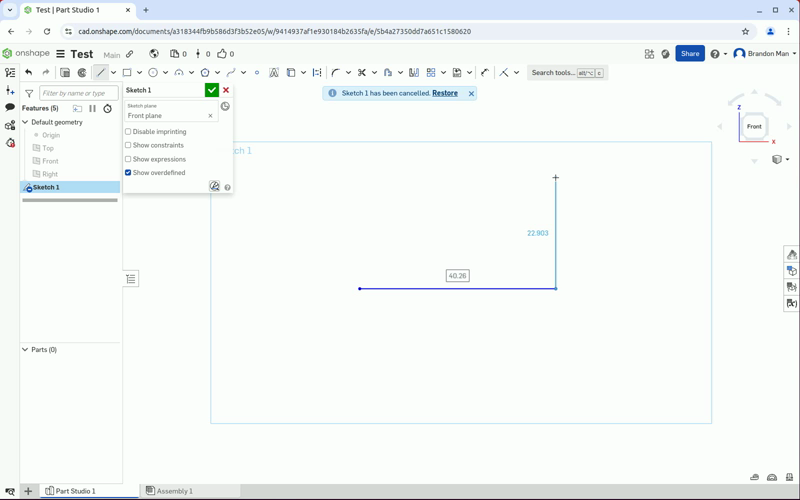
key_down(shift)
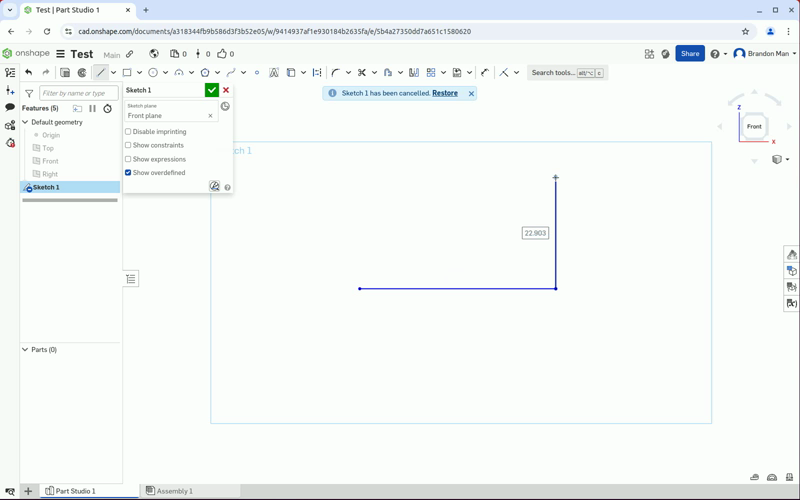
mouse_move(585, 177)
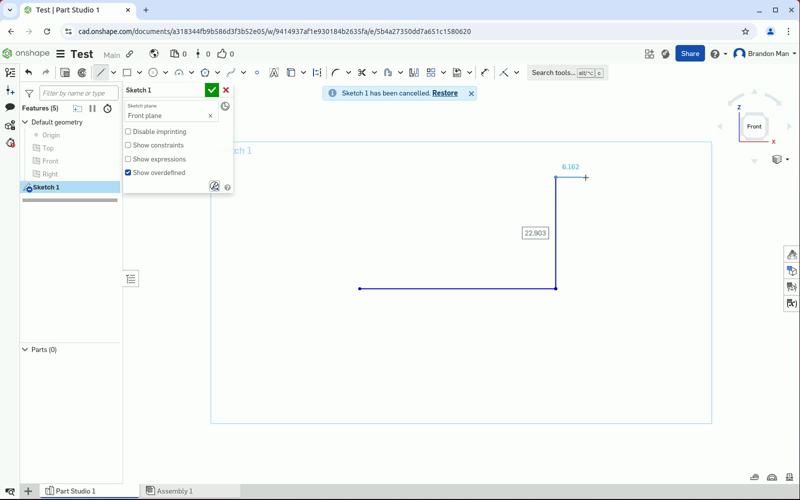
mouse_move(527, 177)
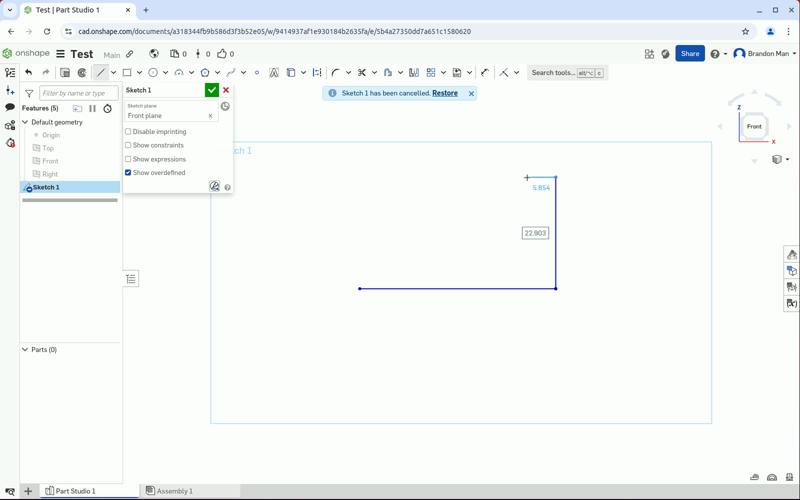
click(527, 177)
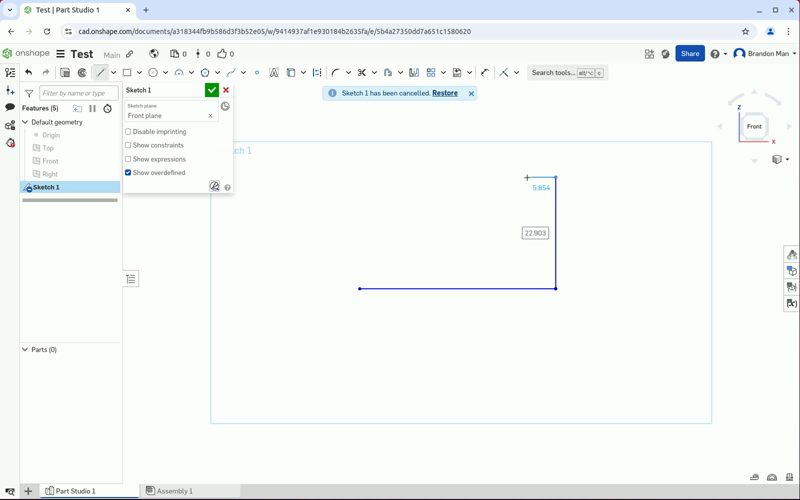
key_up(shift)
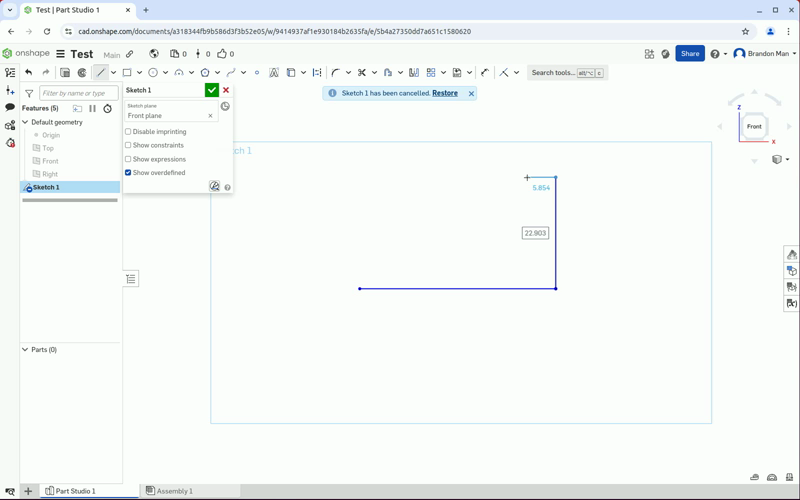
key_down(shift)
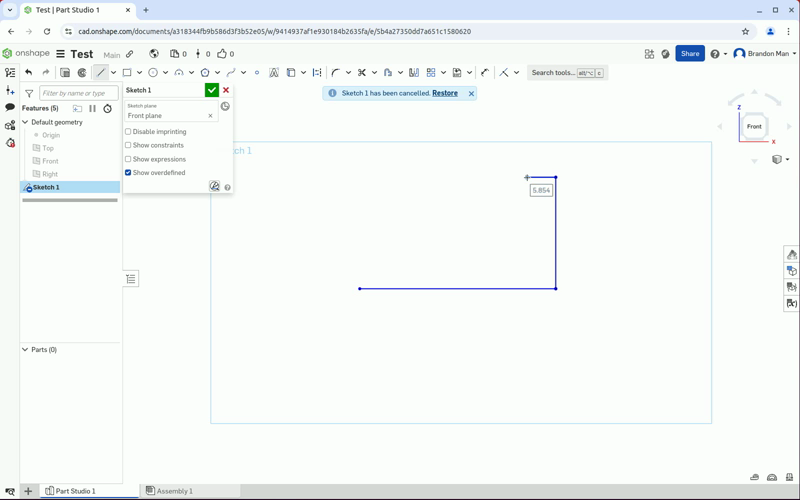
mouse_move(527, 259)
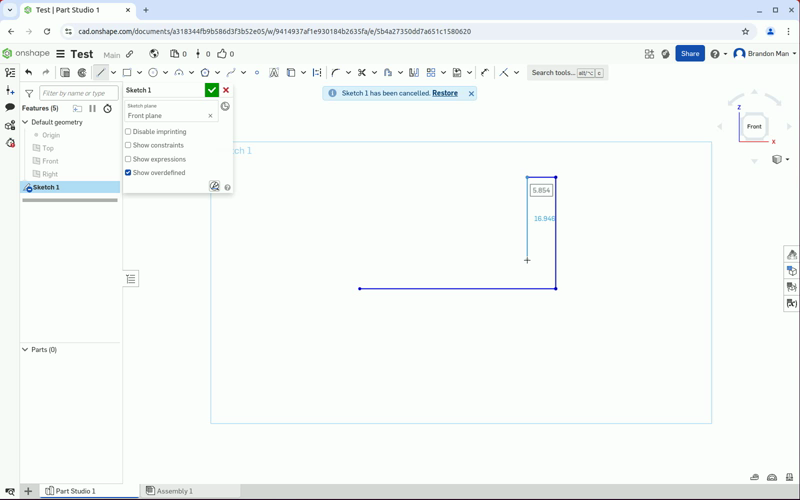
click(527, 259)
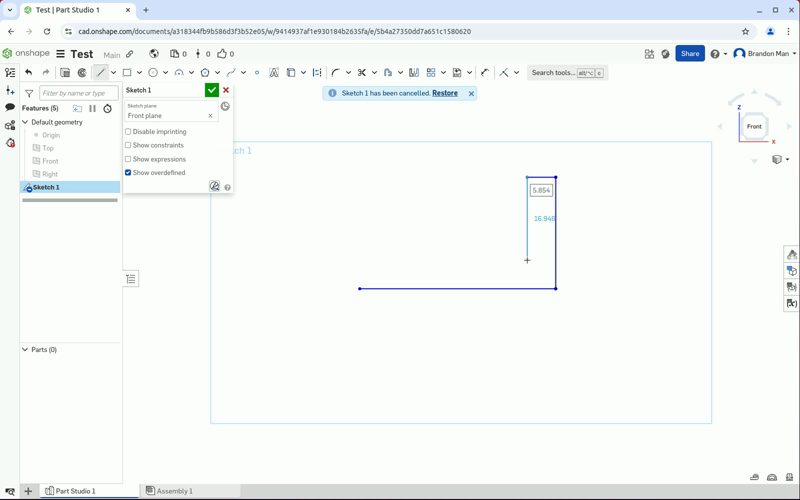
key_up(shift)
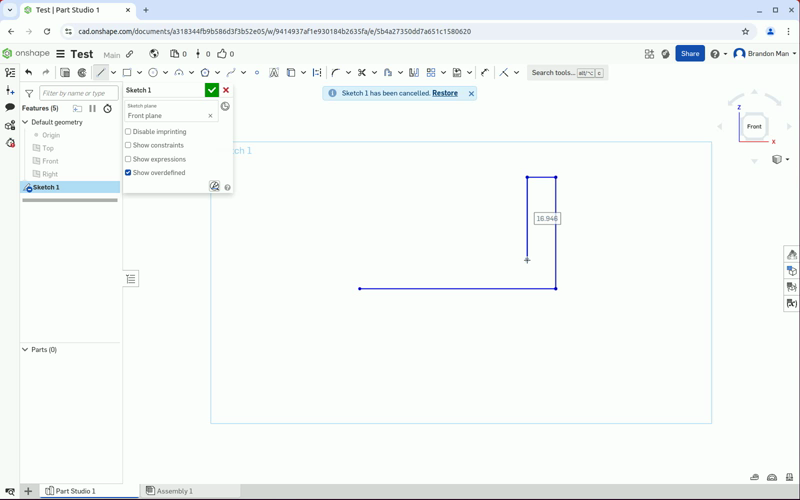
key_down(shift)
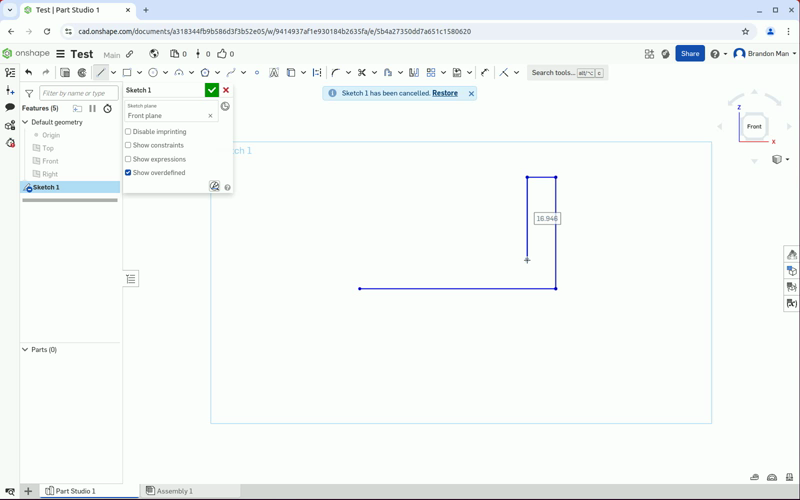
mouse_move(388, 259)
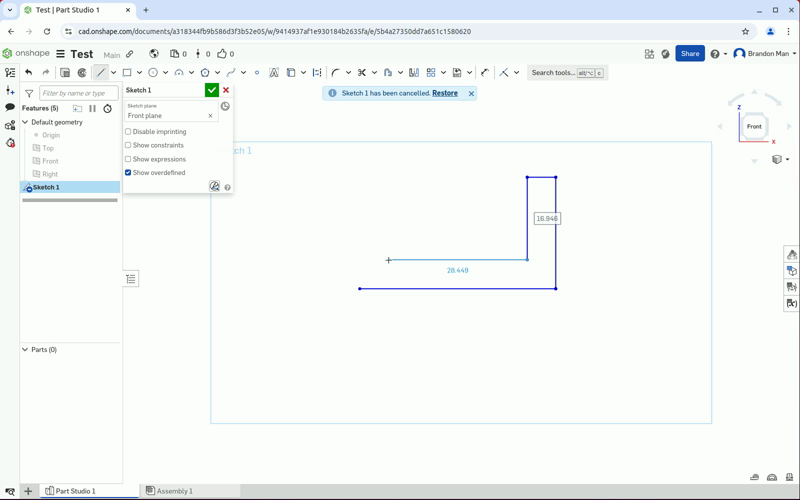
click(388, 259)
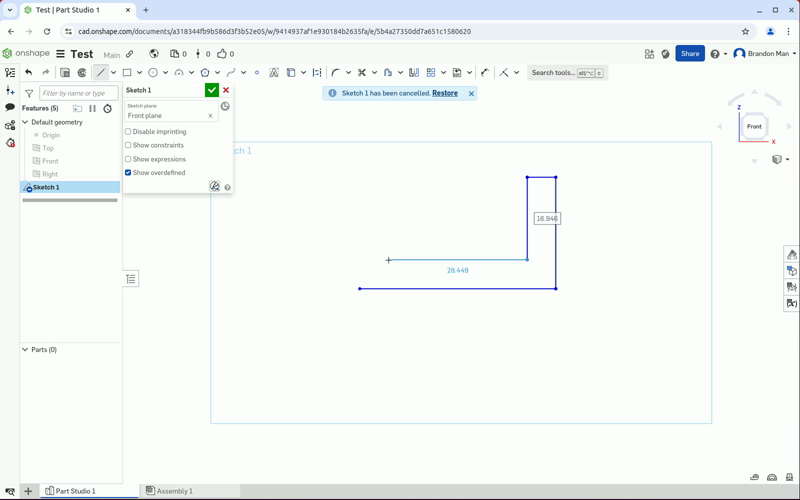
key_up(shift)
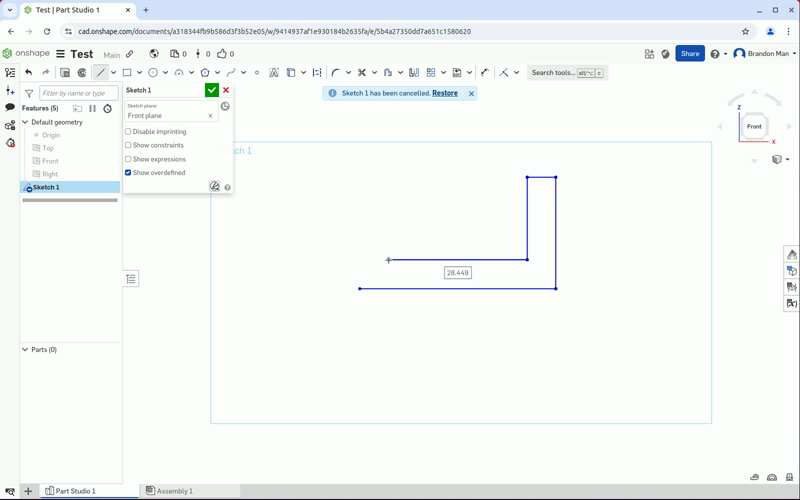
key_down(shift)
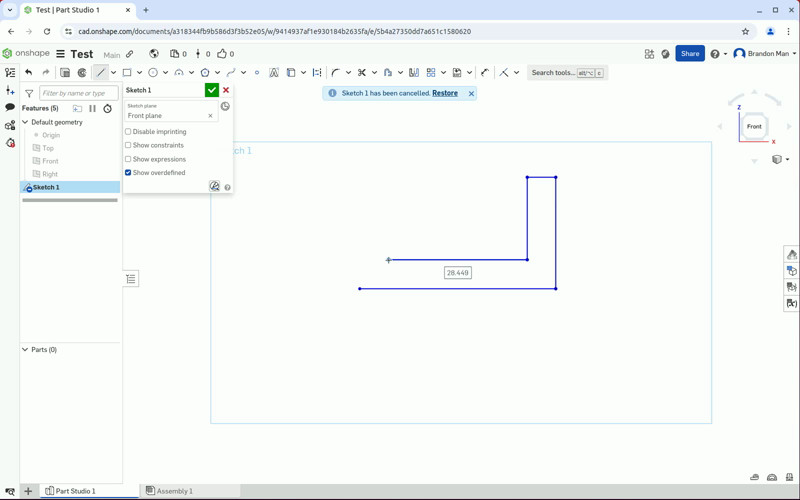
mouse_move(388, 177)
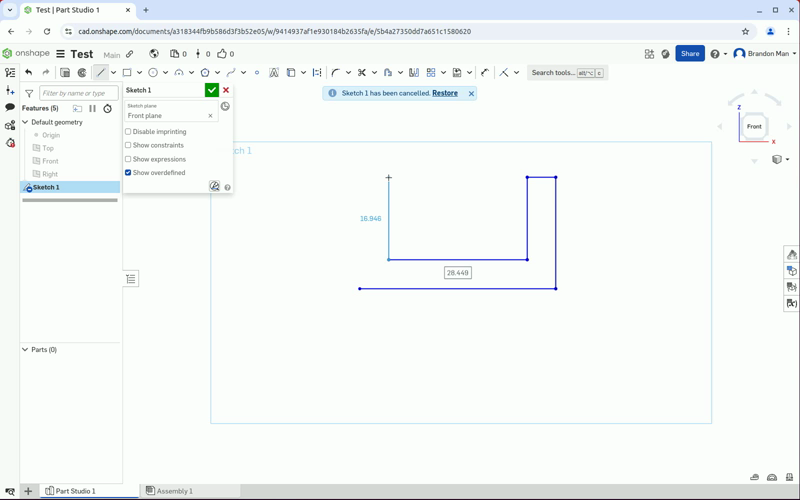
click(388, 177)
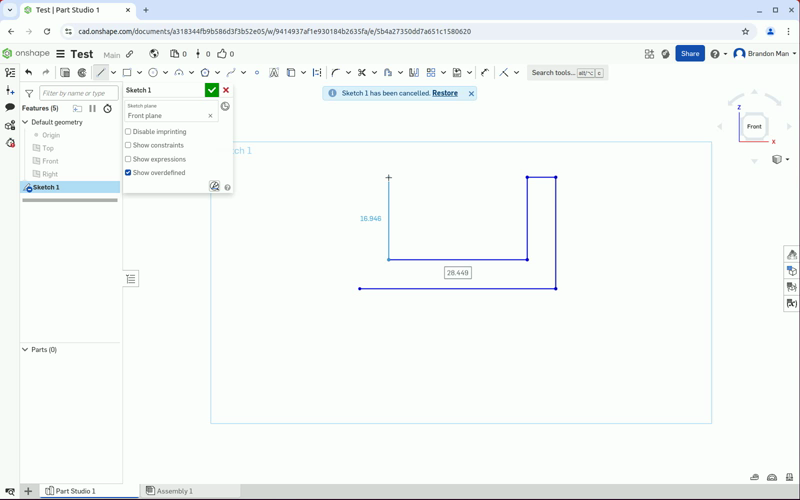
key_up(shift)
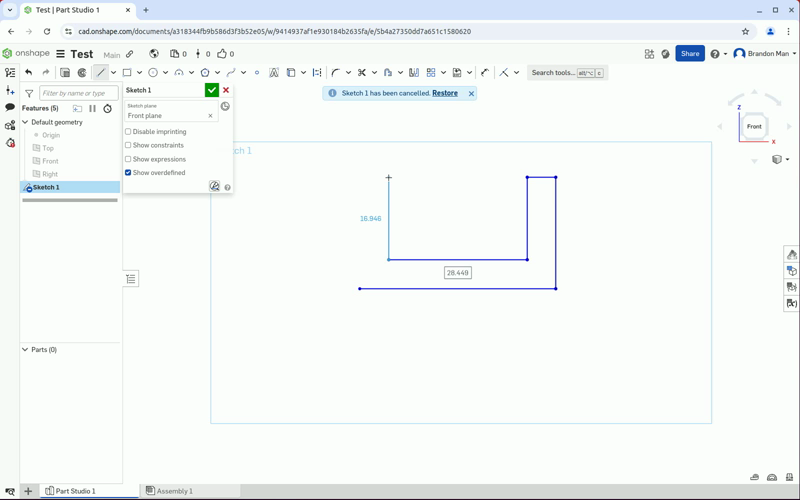
key_down(shift)
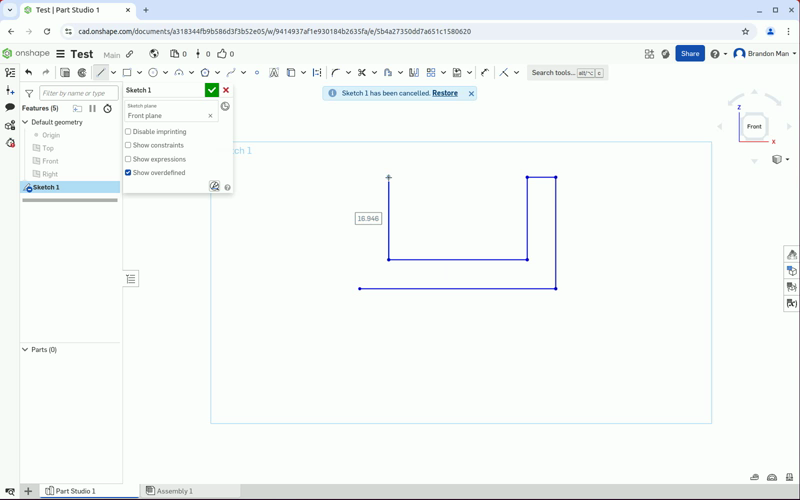
mouse_move(418, 177)
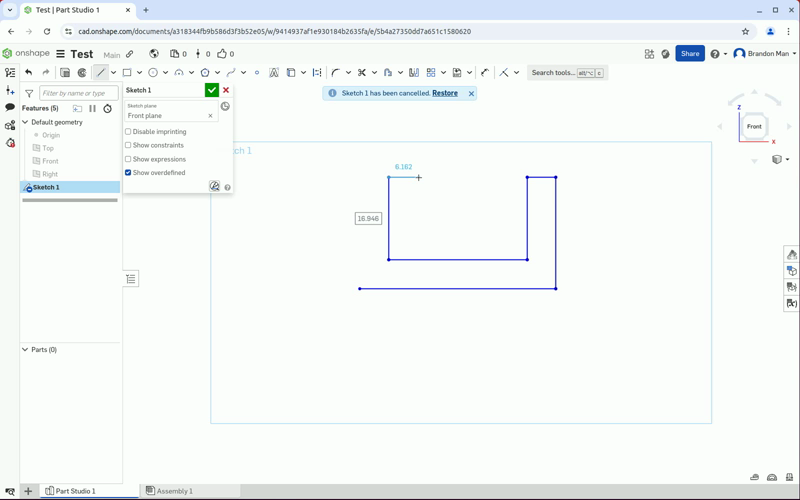
mouse_move(359, 177)
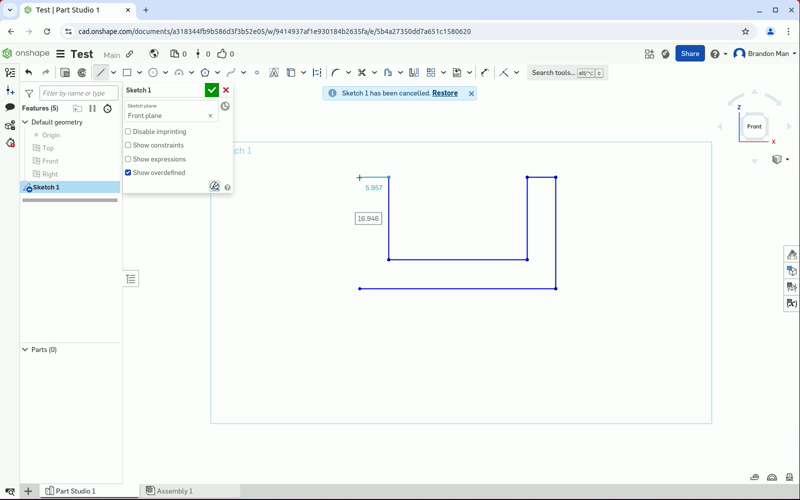
click(359, 177)
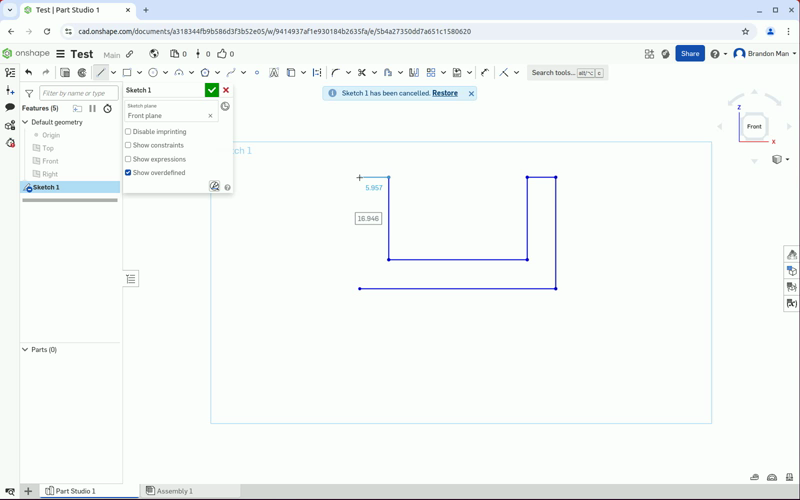
key_up(shift)
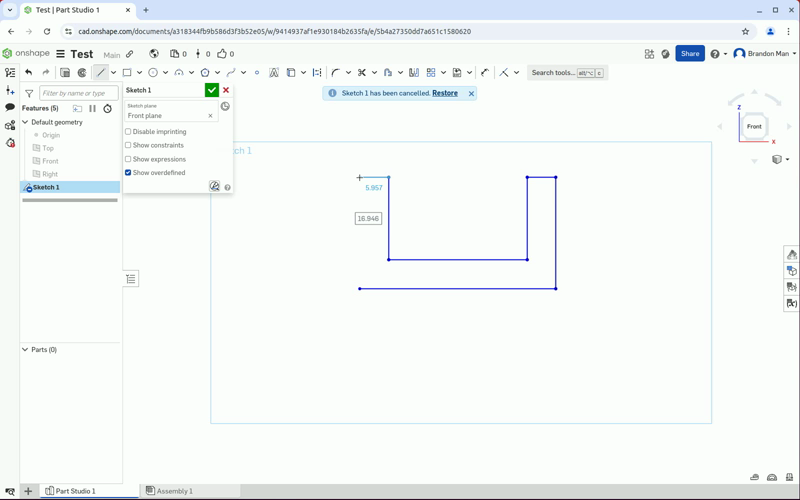
key_down(shift)
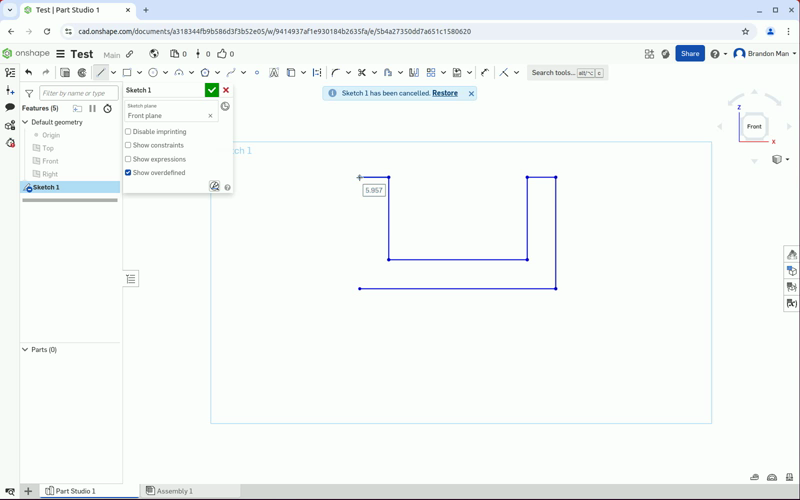
mouse_move(359, 288)
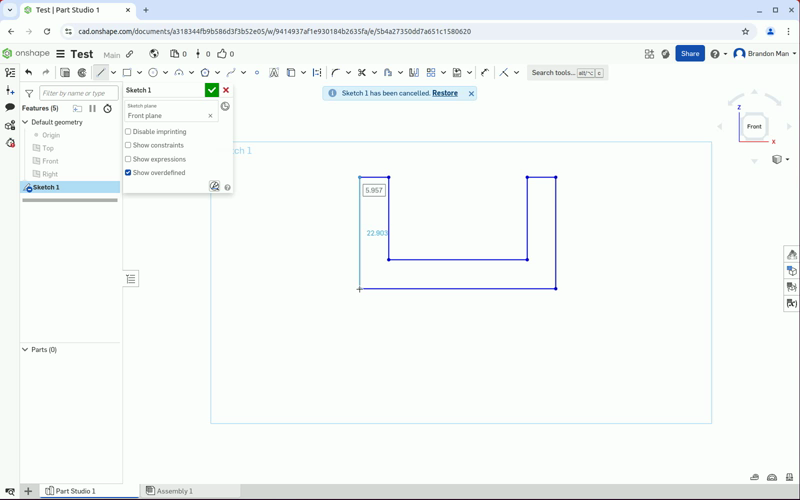
key_up(shift)
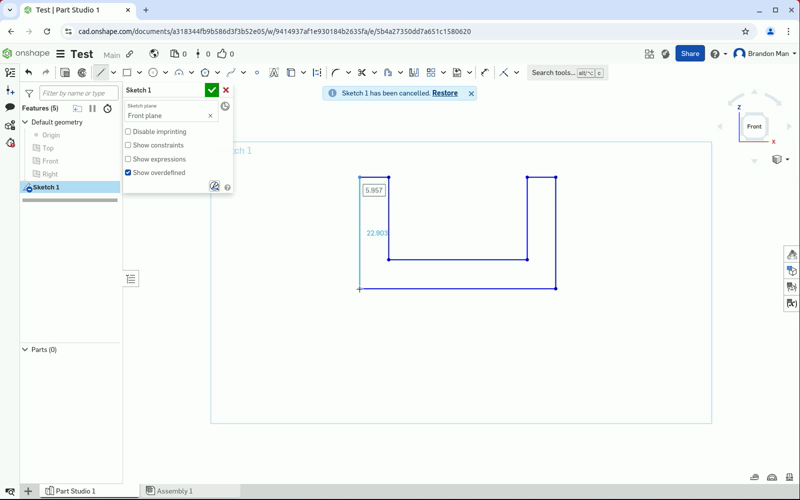
click(359, 288)
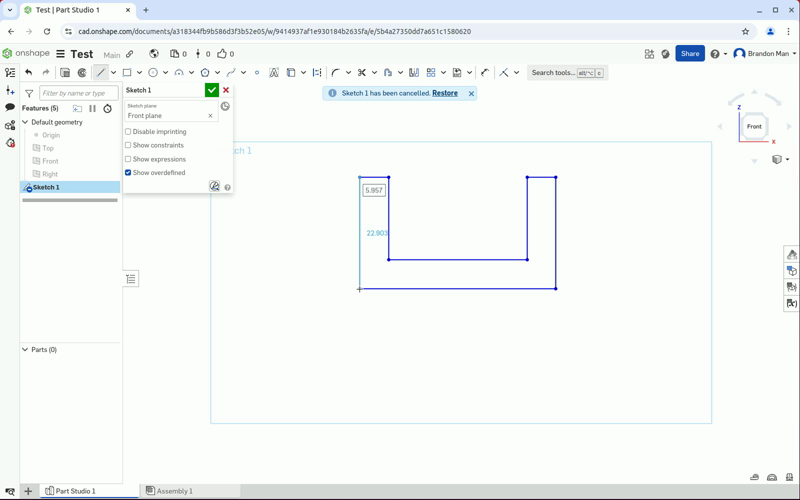
key(esc)
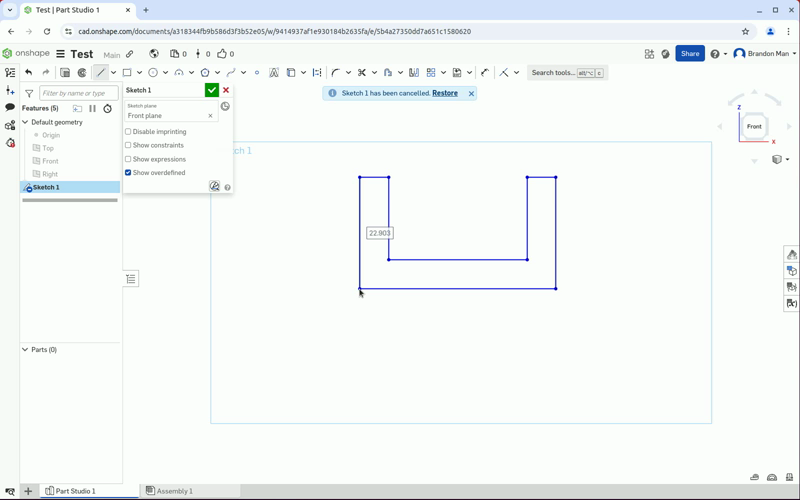
mouse_move(502, 269)
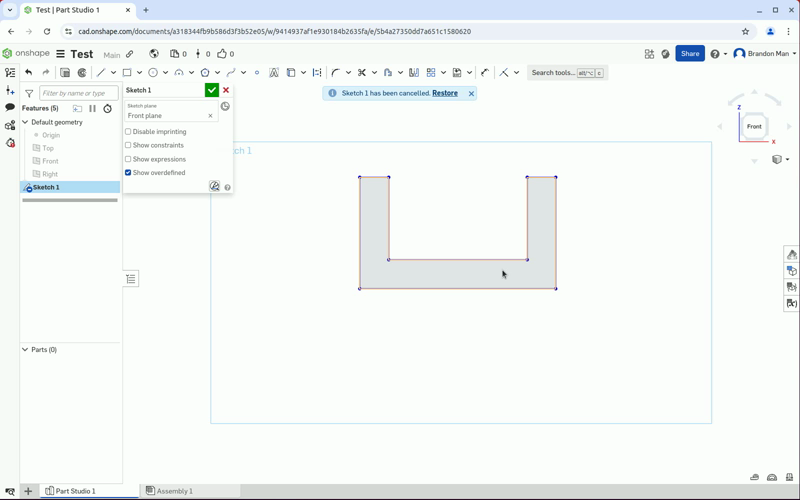
click(502, 269)
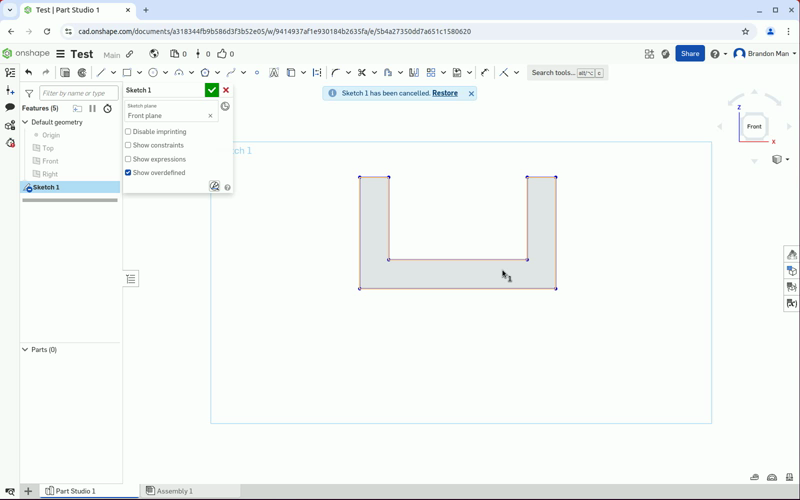
mouse_move(73, 352)
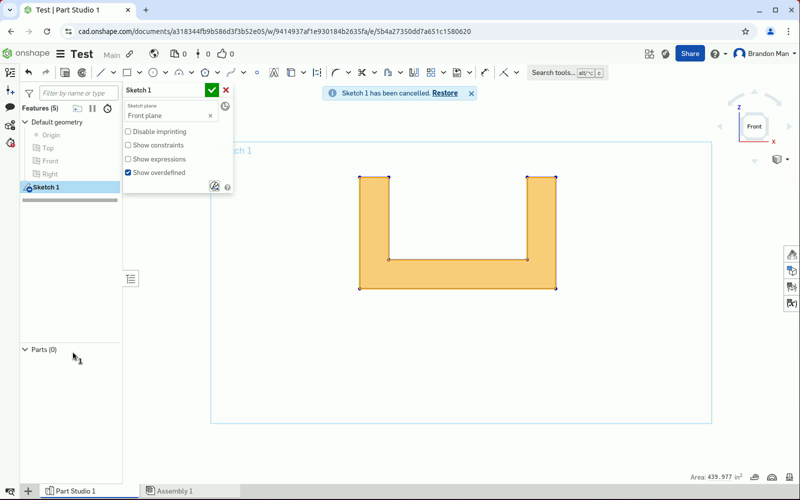
key(shift+y)
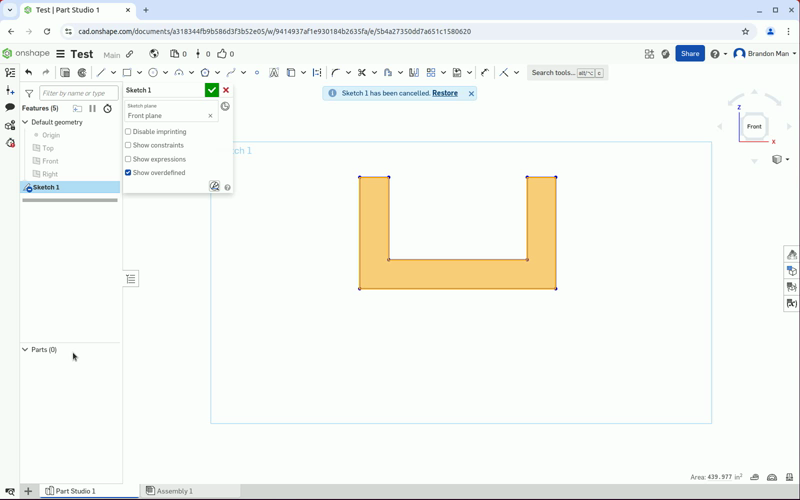
key(shift+e)
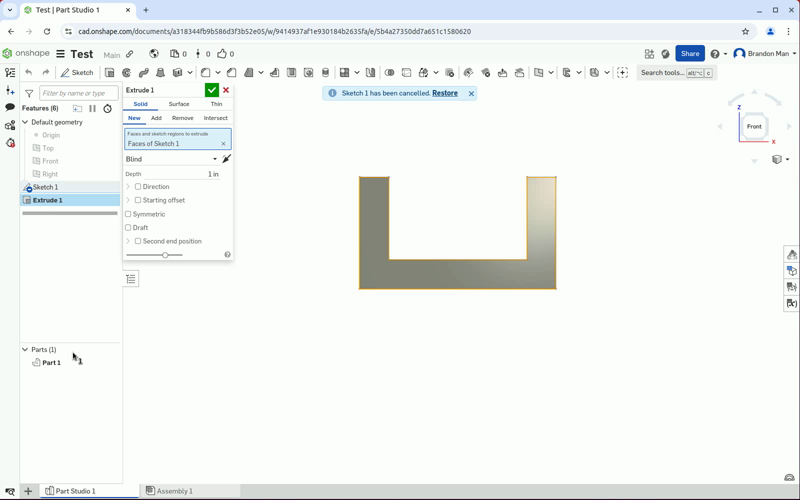
mouse_move(143, 106)
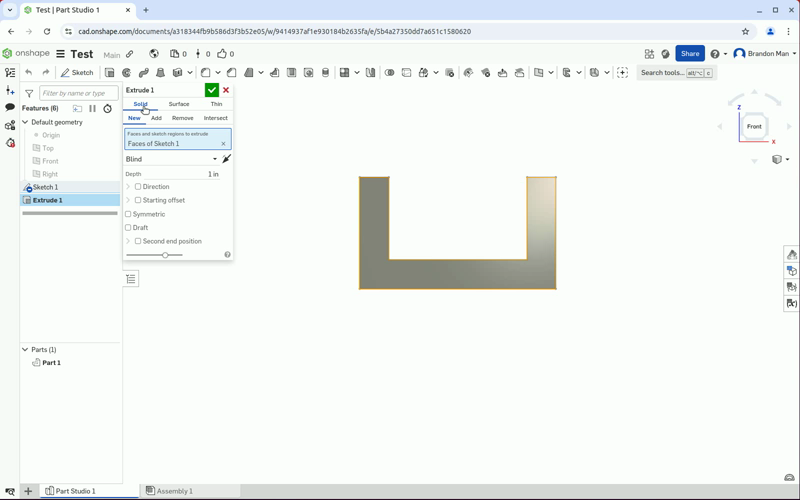
click(143, 106)
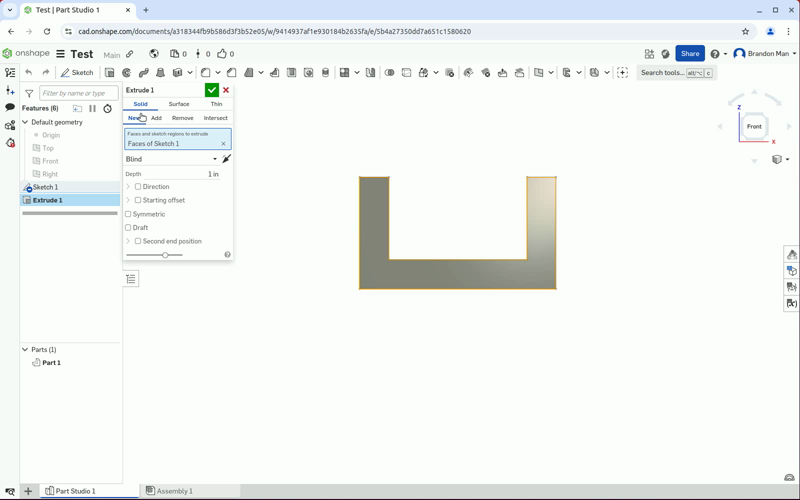
mouse_move(137, 120)
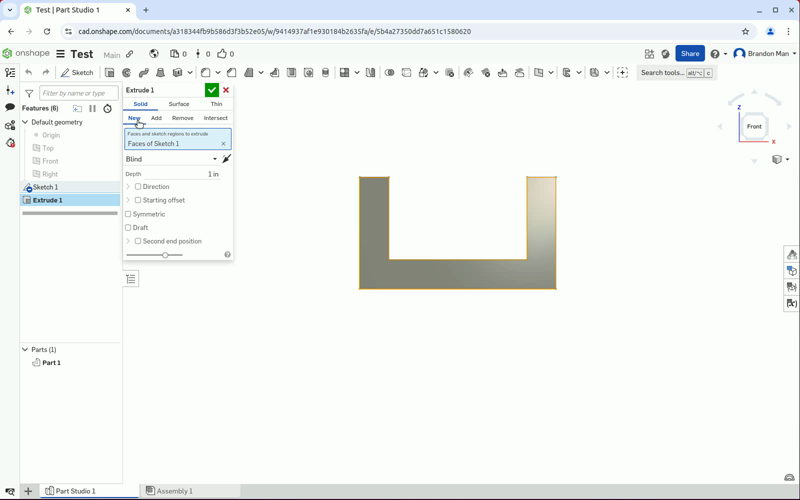
click(137, 120)
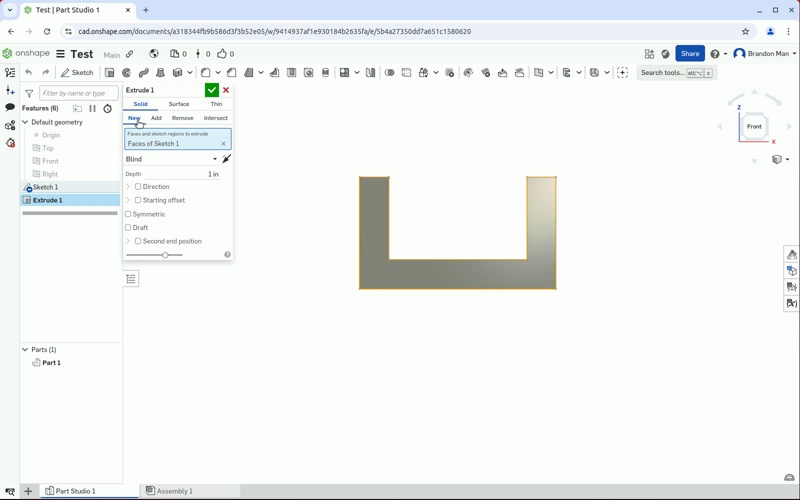
key(tab, 4)
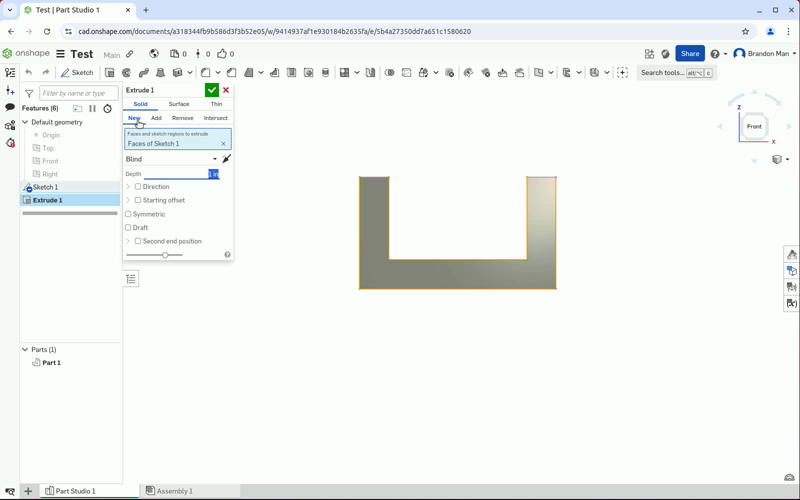
text(23.108)
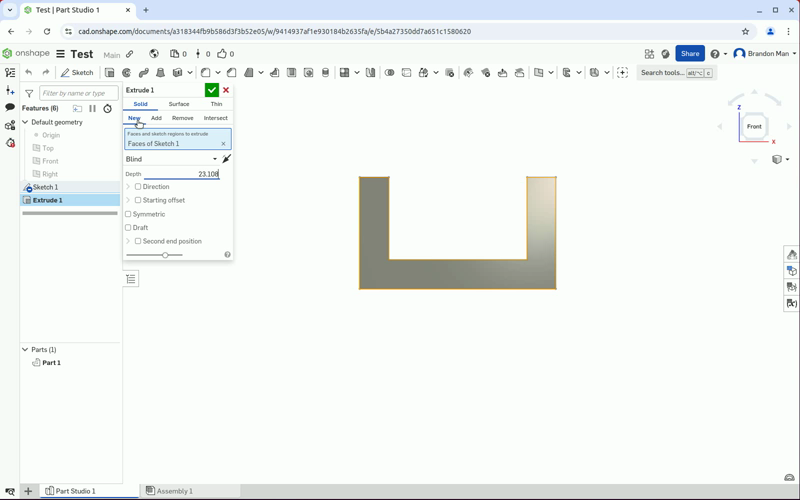
key(enter)
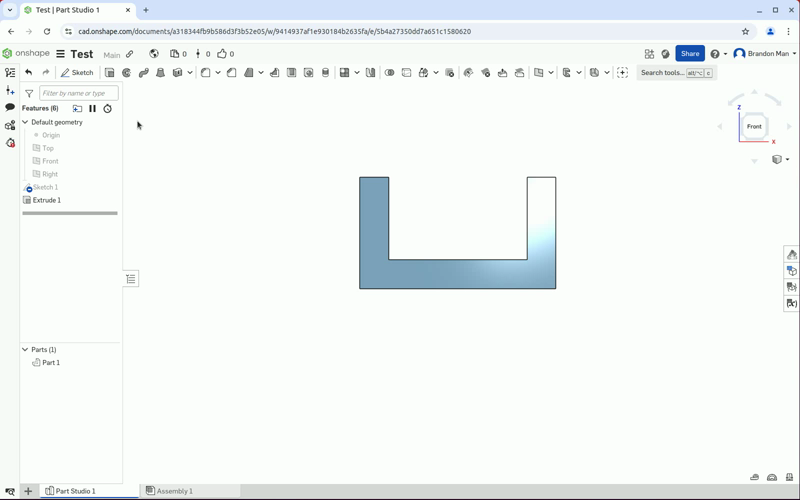
key(shift+h)
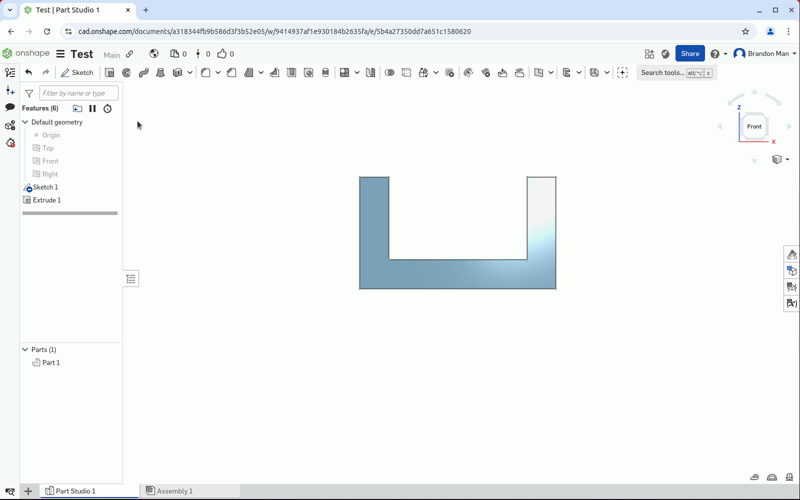
key(shift+h)
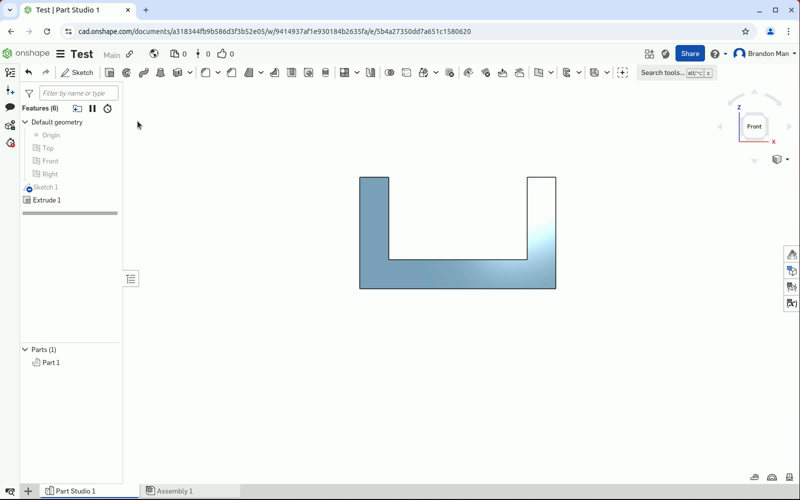
mouse_move(73, 189)
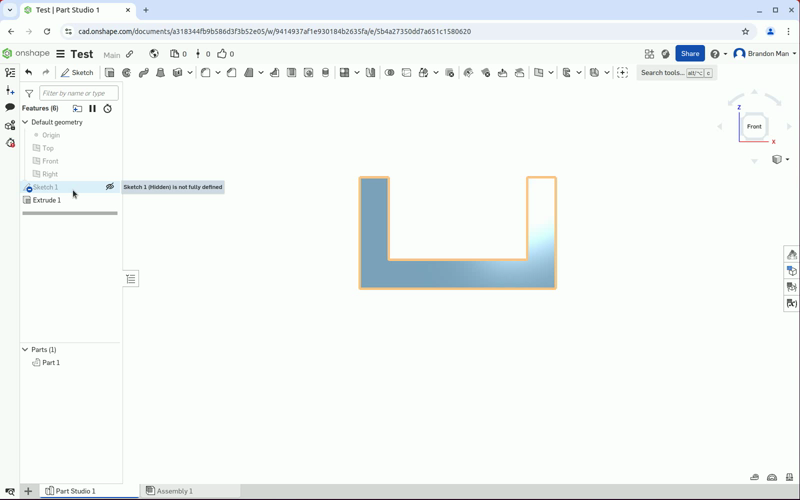
click(73, 189)
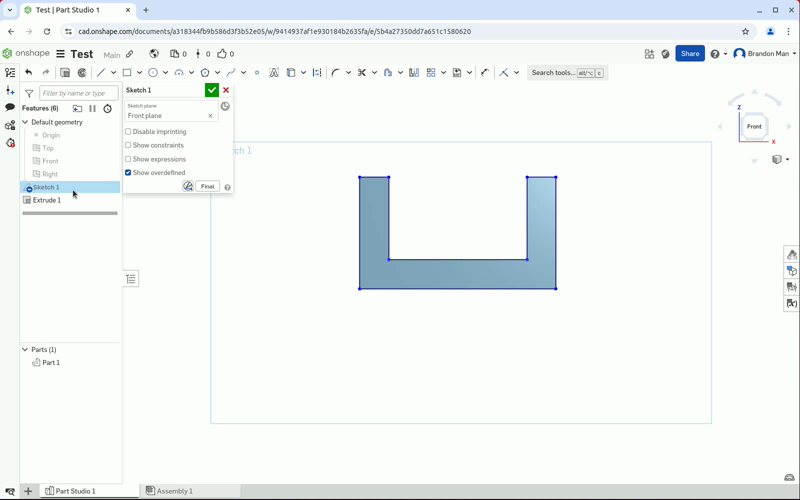
mouse_move(229, 92)
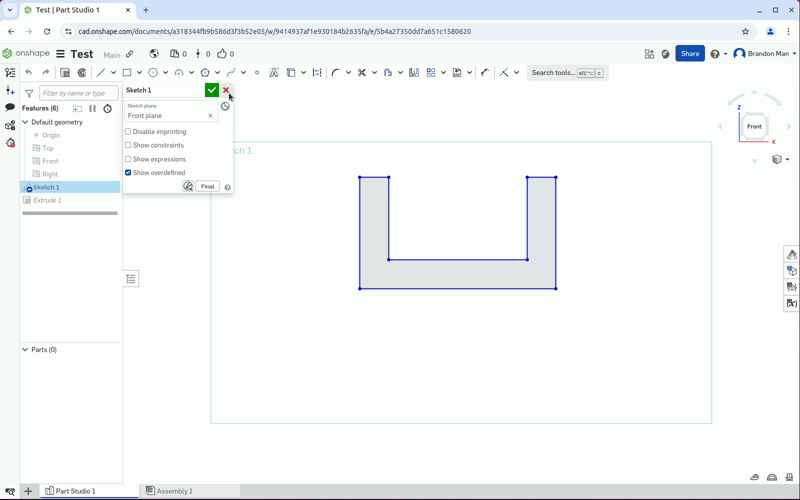
click(229, 92)
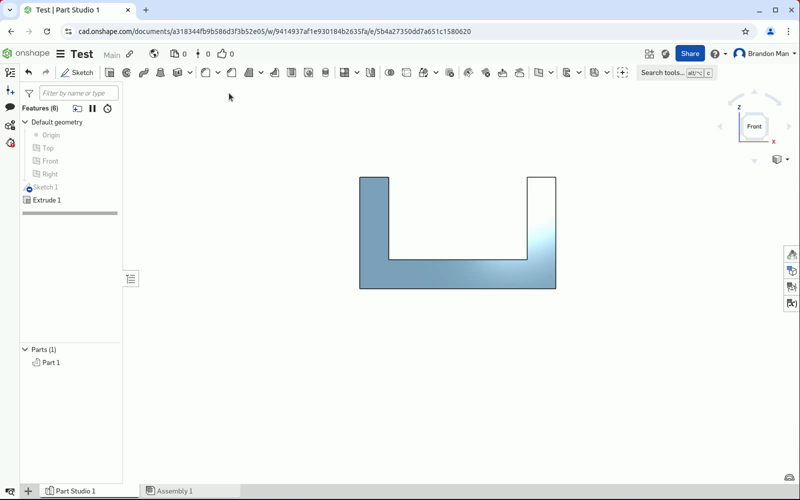
mouse_move(73, 352)
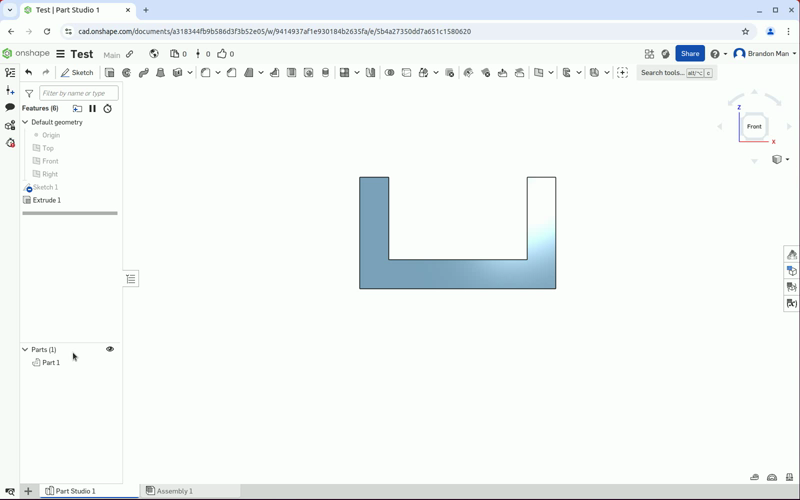
key(y)
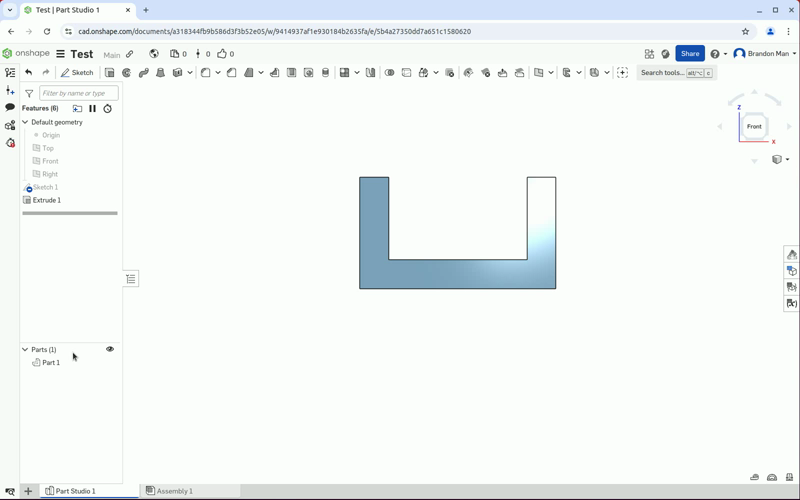
key(shift+p)
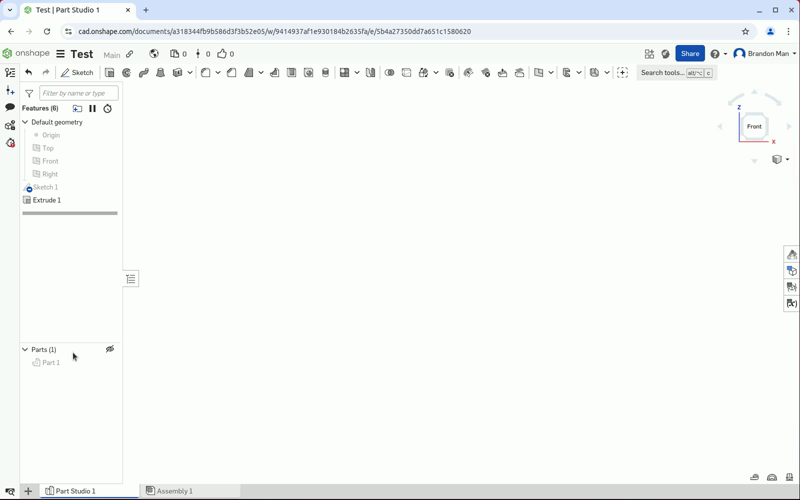
key(space)
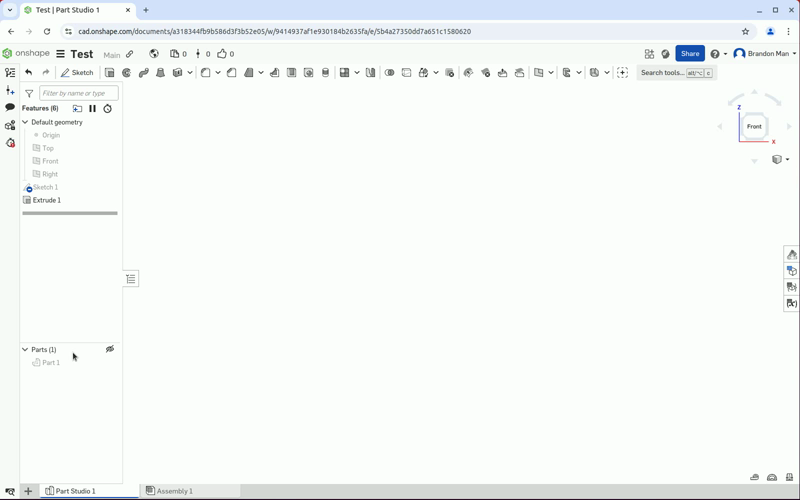
key_down(shift)
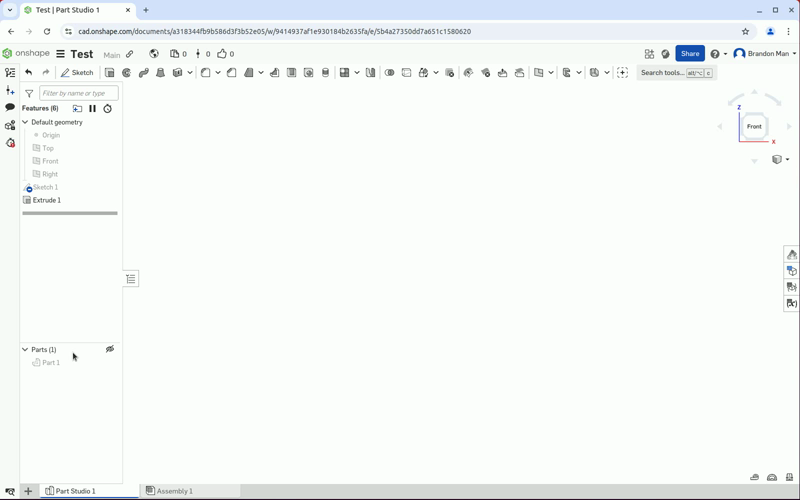
key(left)
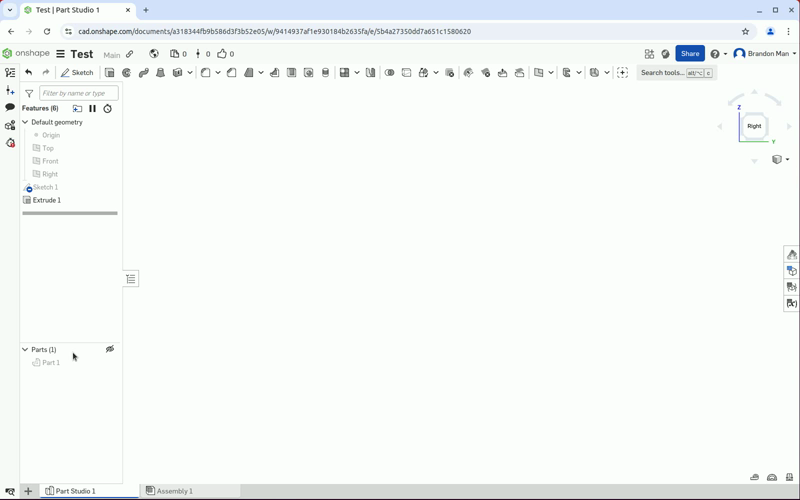
key_up(shift)
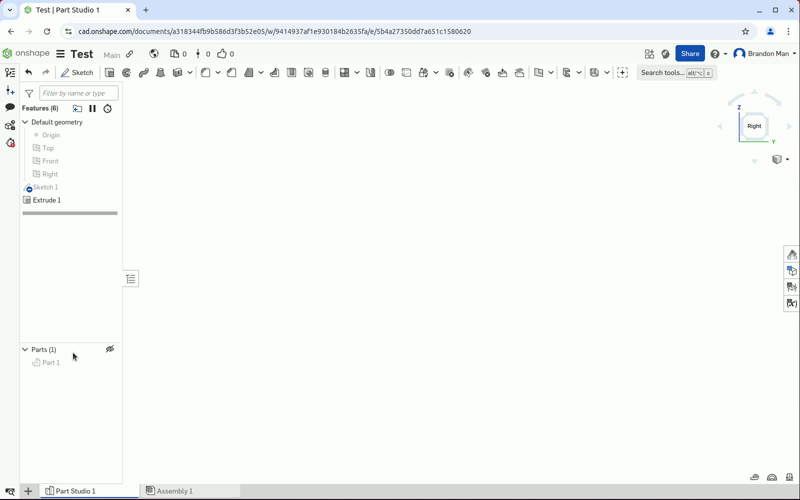
mouse_move(73, 352)
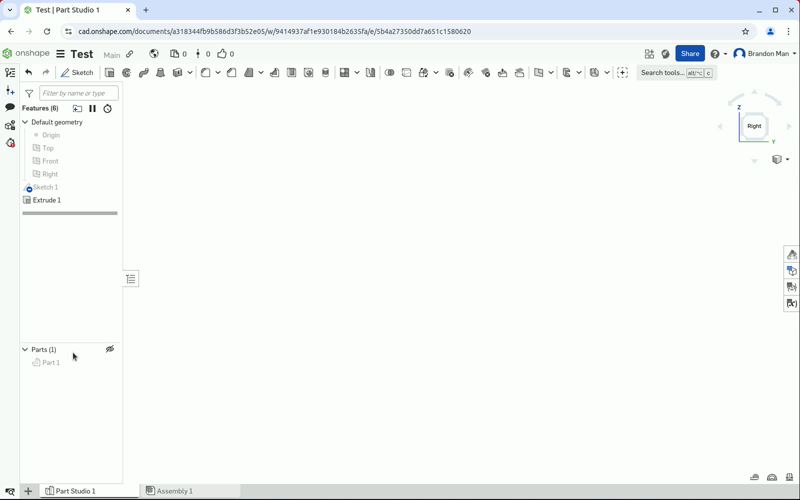
key(shift+y)
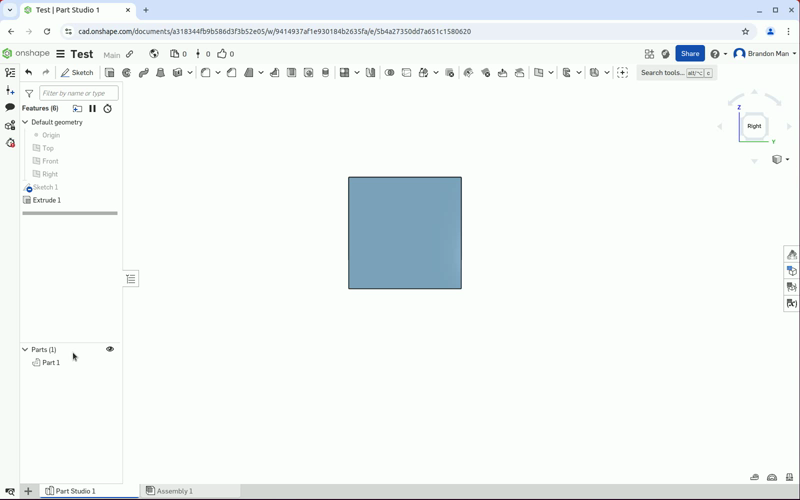
mouse_move(541, 75)
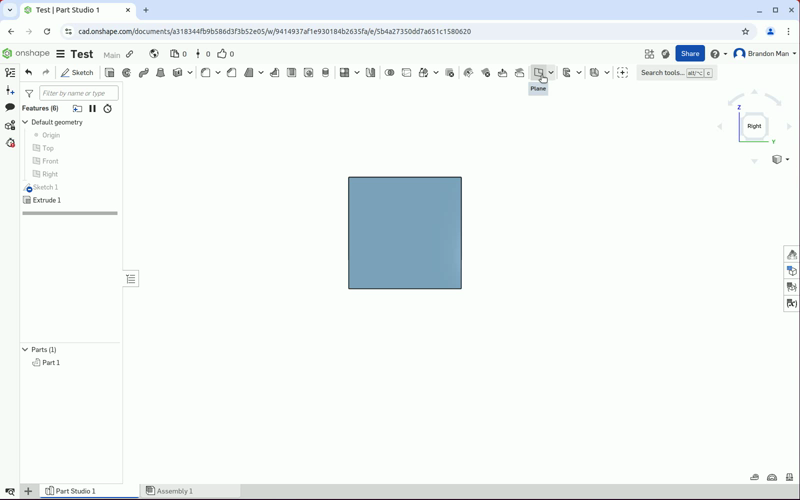
click(541, 75)
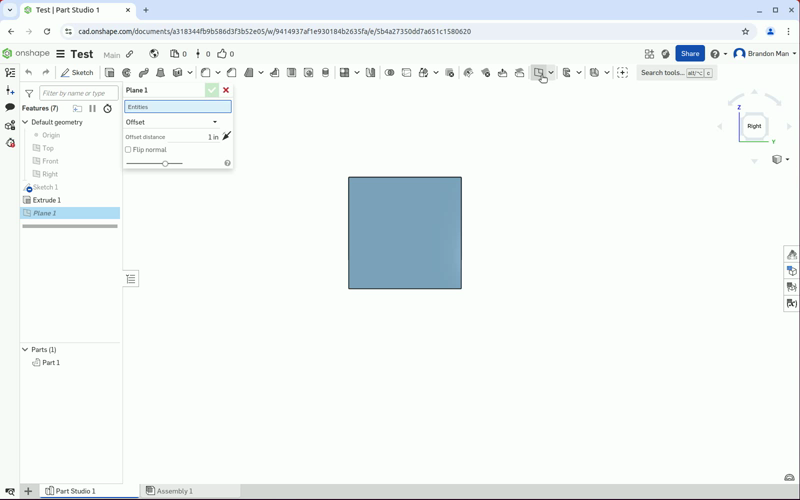
mouse_move(73, 176)
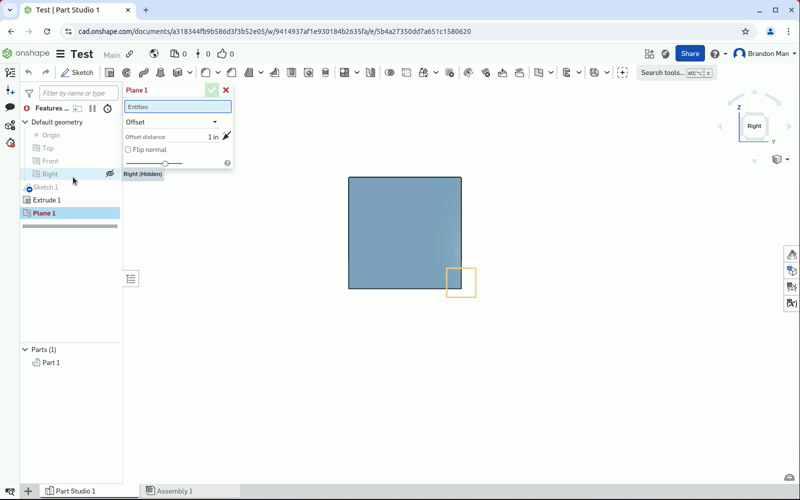
click(73, 176)
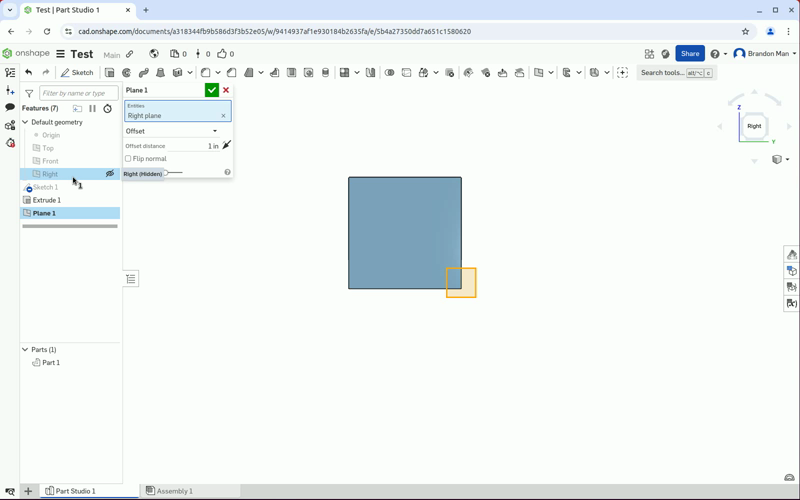
key(tab, 2)
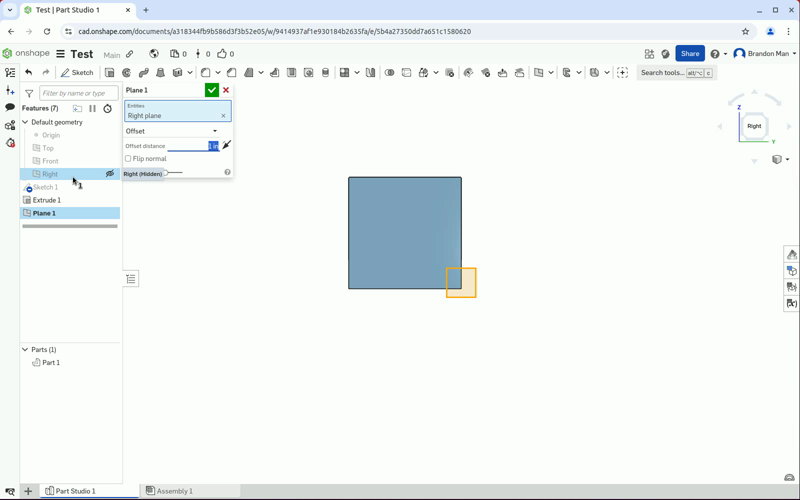
text(20.705)
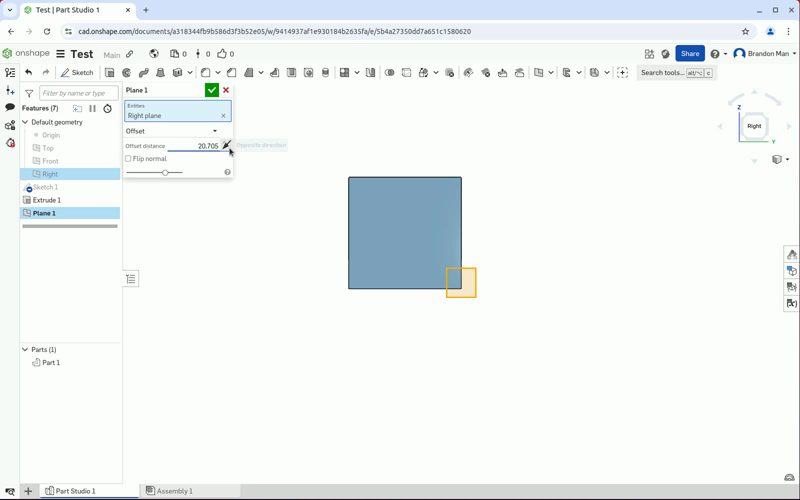
mouse_move(229, 147)
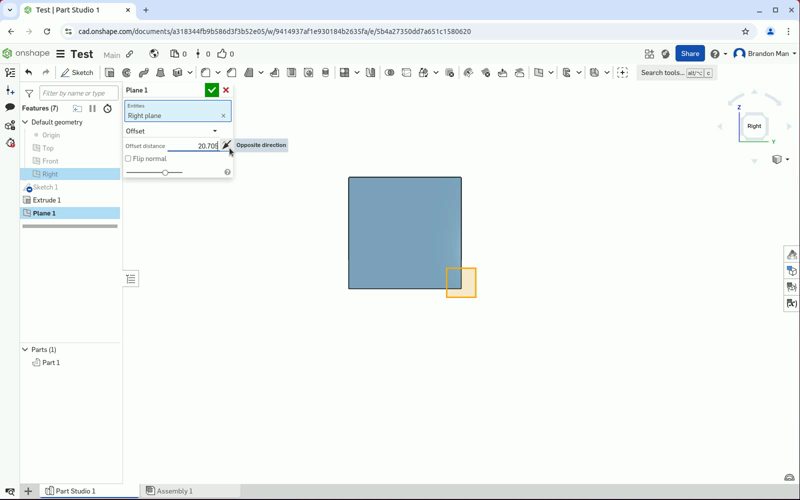
click(229, 147)
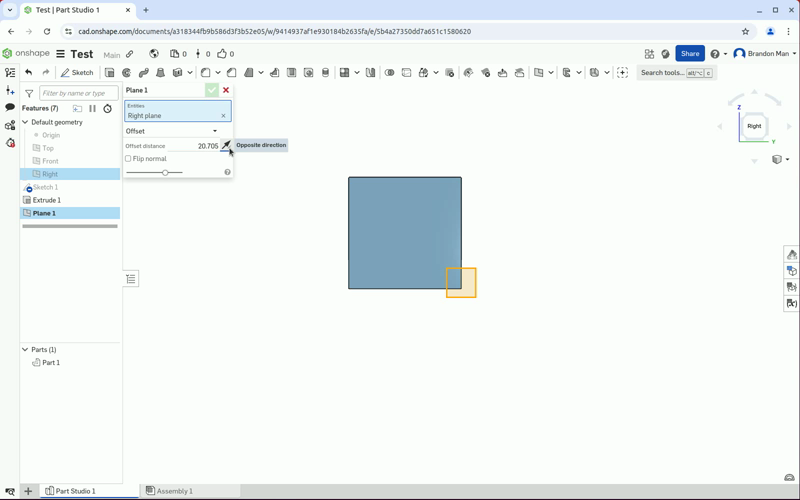
key(enter, 2)
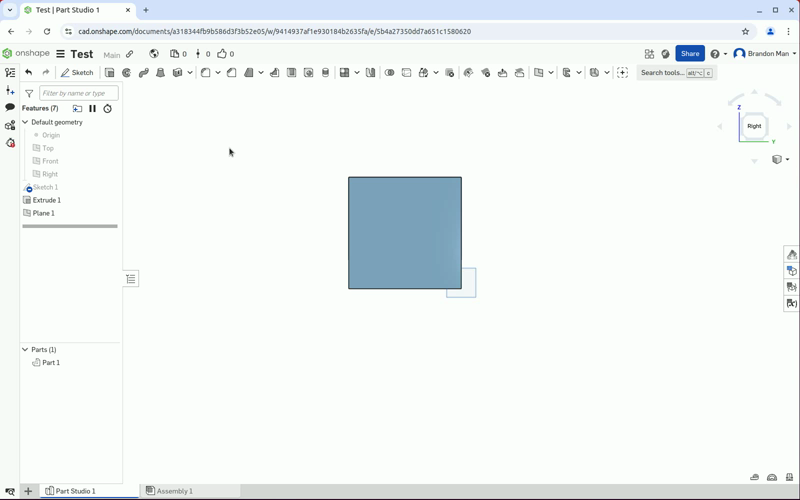
key(shift+s)
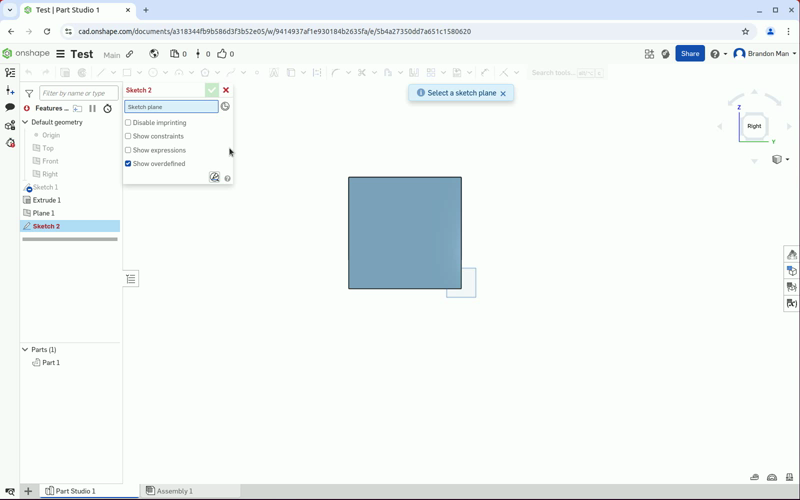
mouse_move(73, 215)
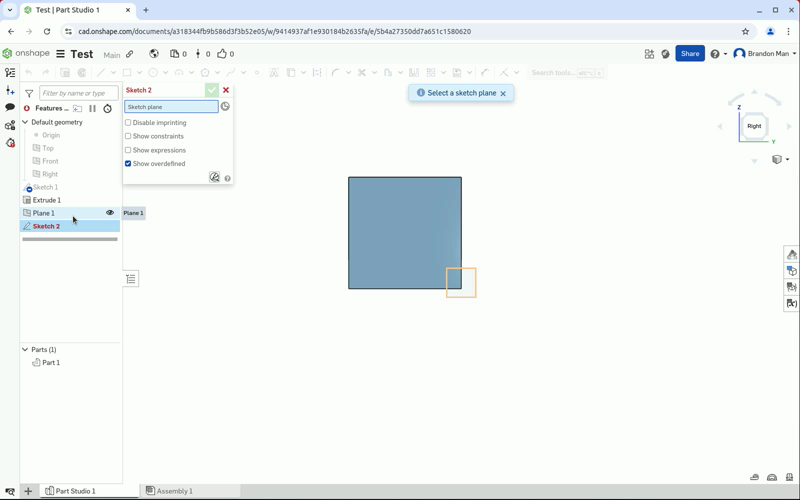
click(73, 215)
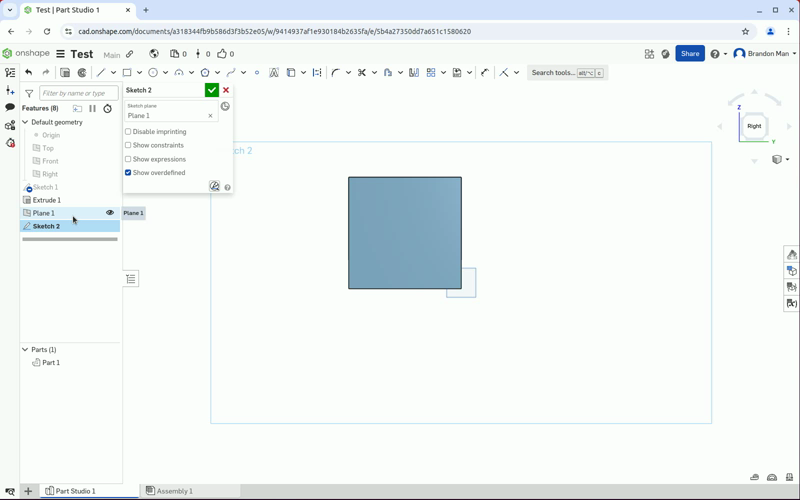
mouse_move(73, 352)
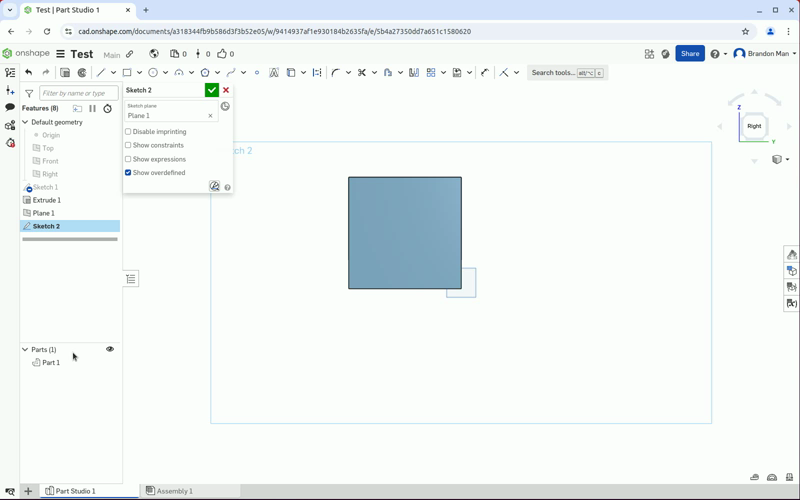
key(y)
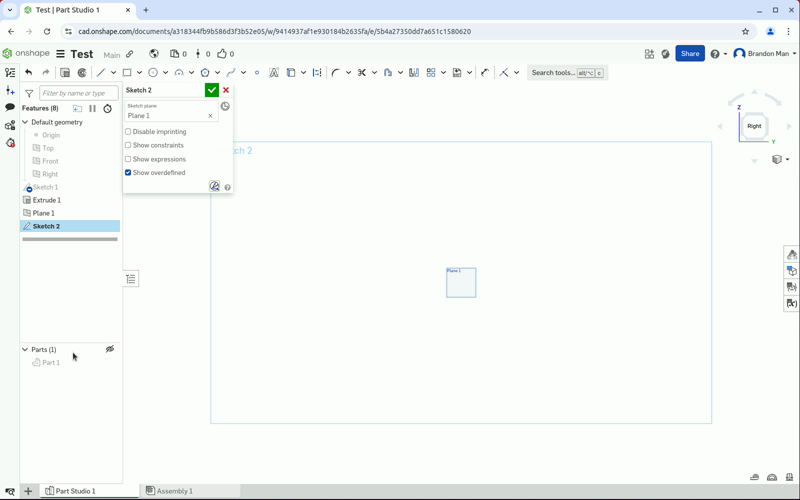
key(l)
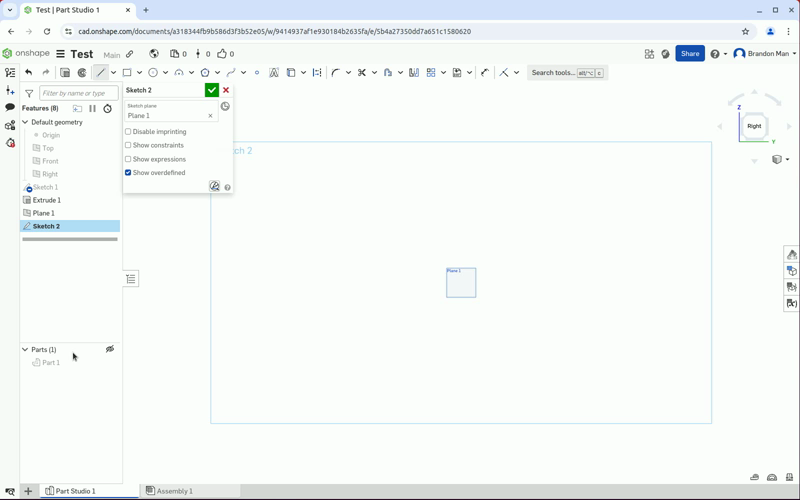
key_down(shift)
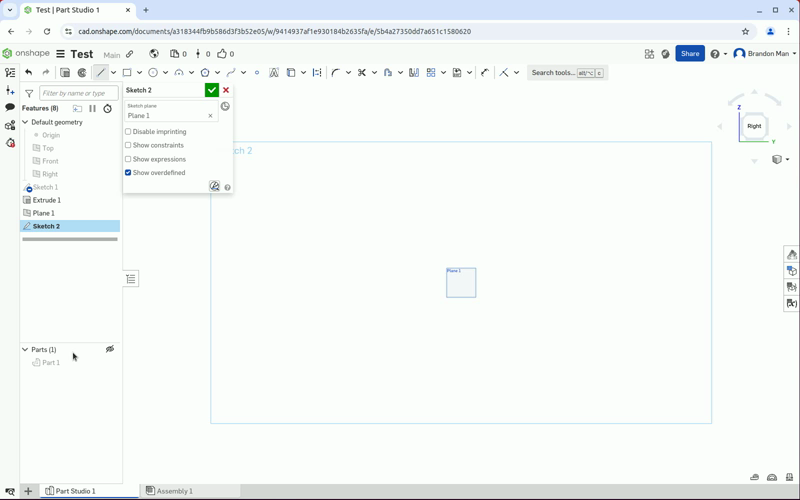
mouse_move(376, 246)
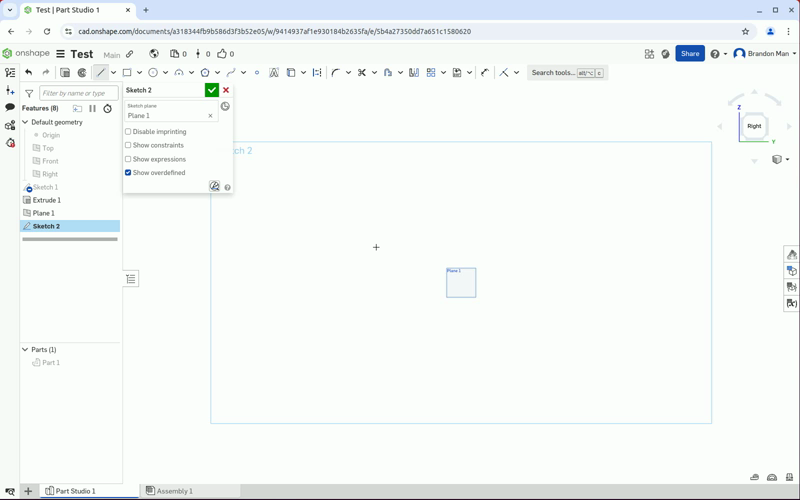
click(376, 246)
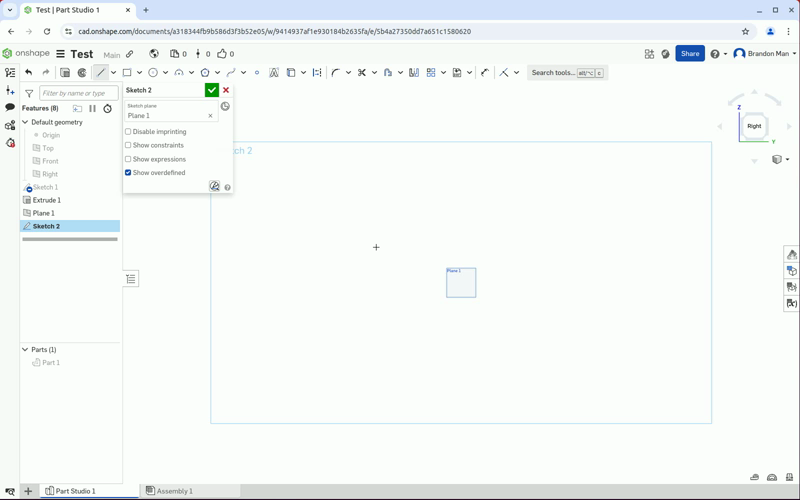
key_up(shift)
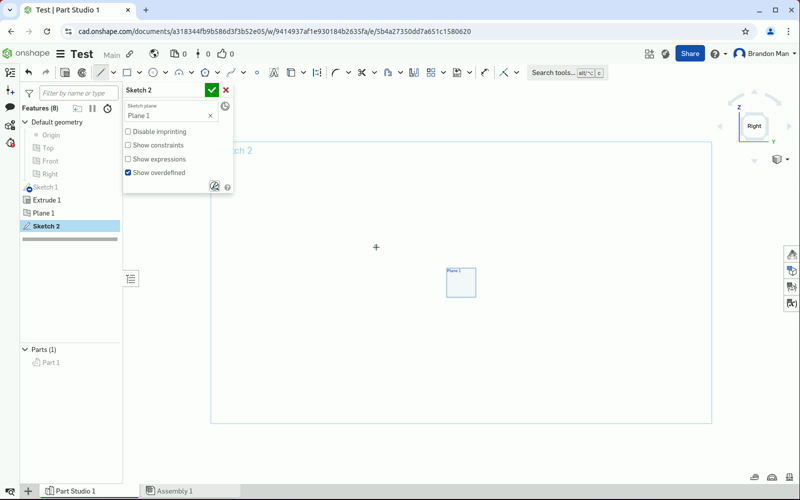
key_down(shift)
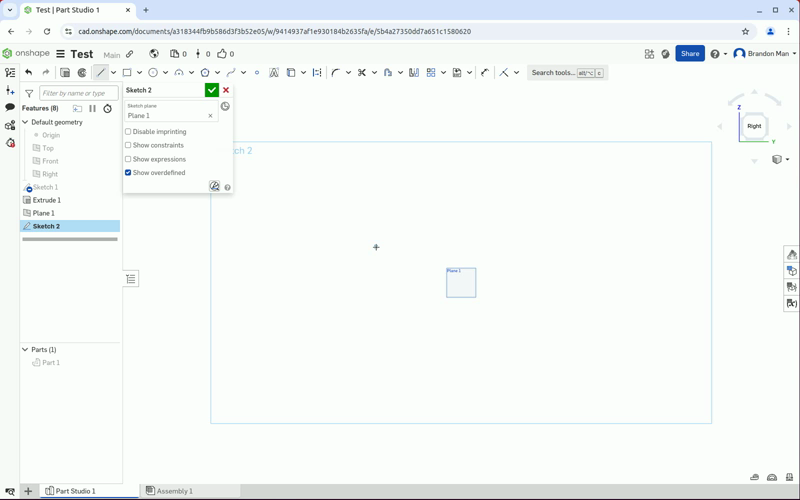
mouse_move(406, 246)
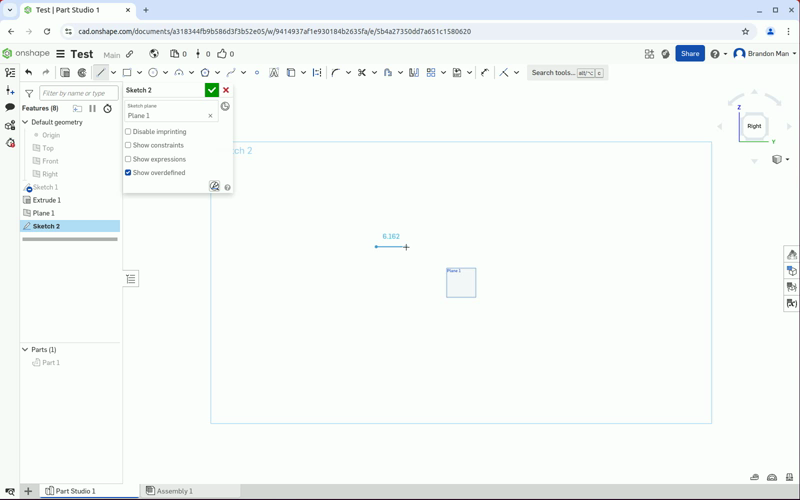
mouse_move(433, 246)
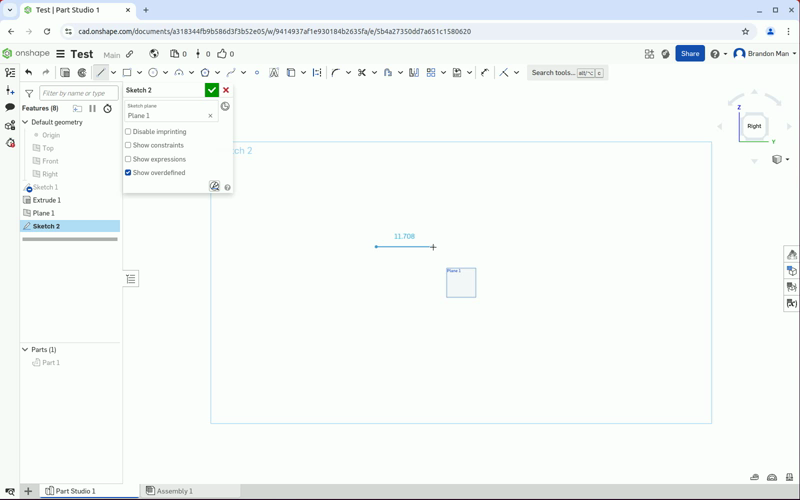
click(433, 246)
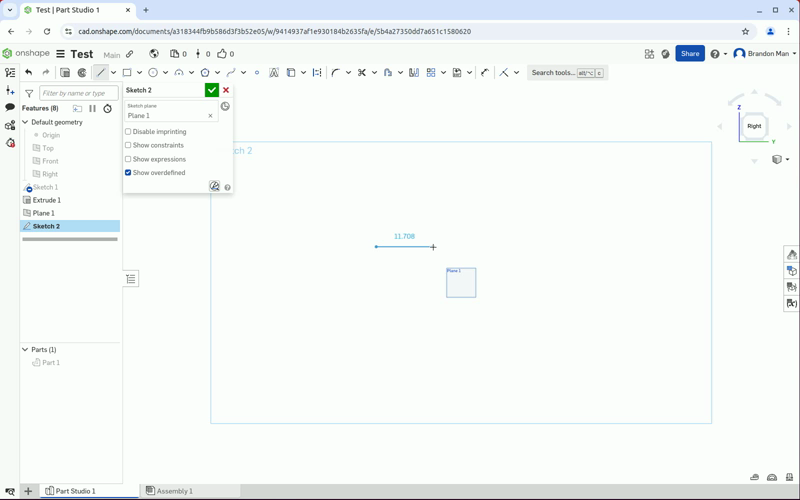
key_up(shift)
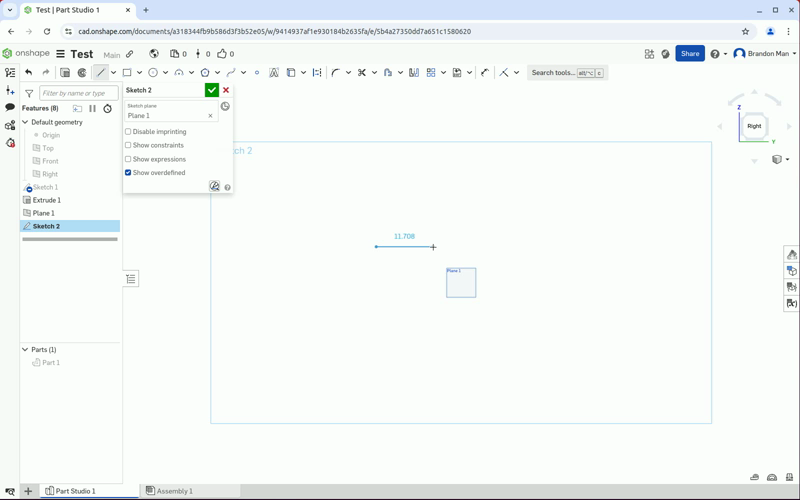
key_down(shift)
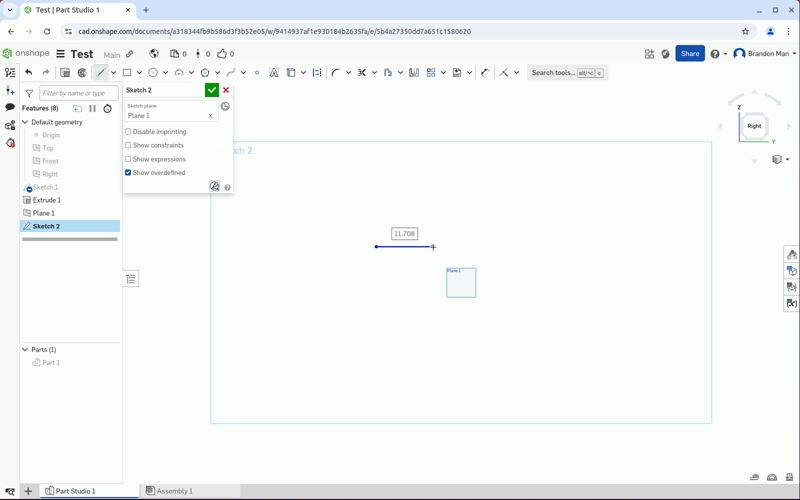
mouse_move(463, 246)
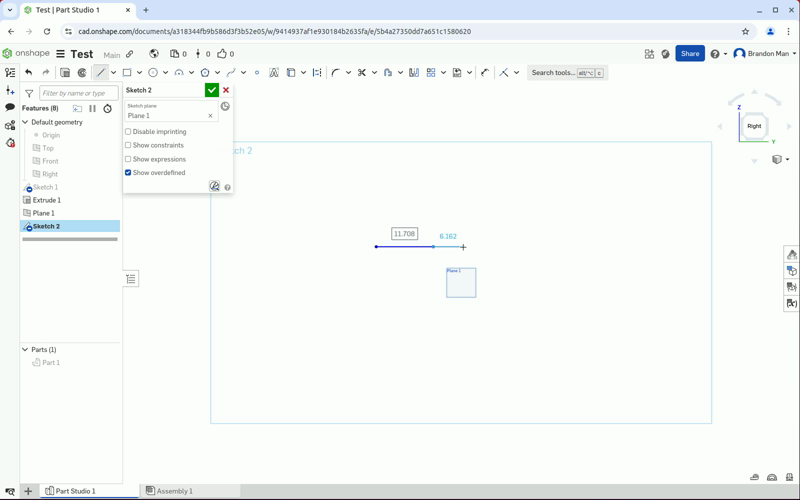
mouse_move(433, 189)
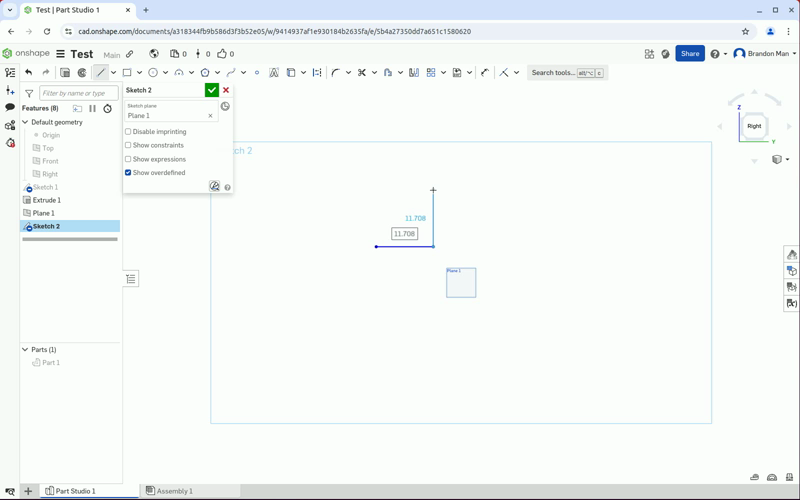
click(433, 189)
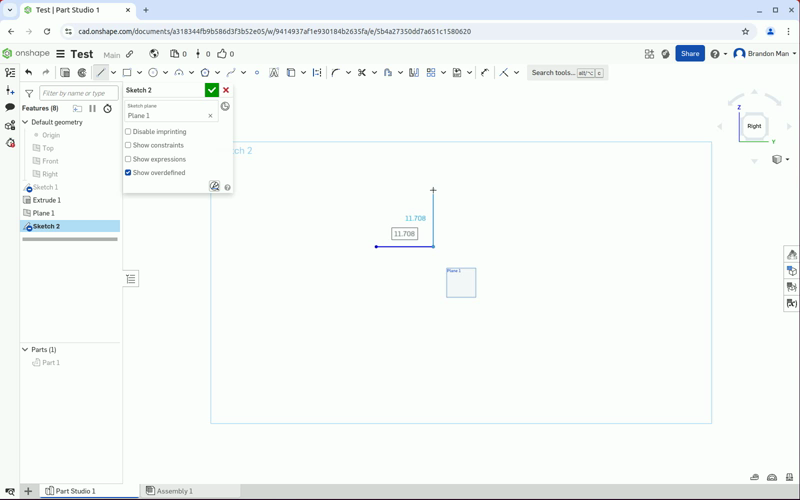
key_up(shift)
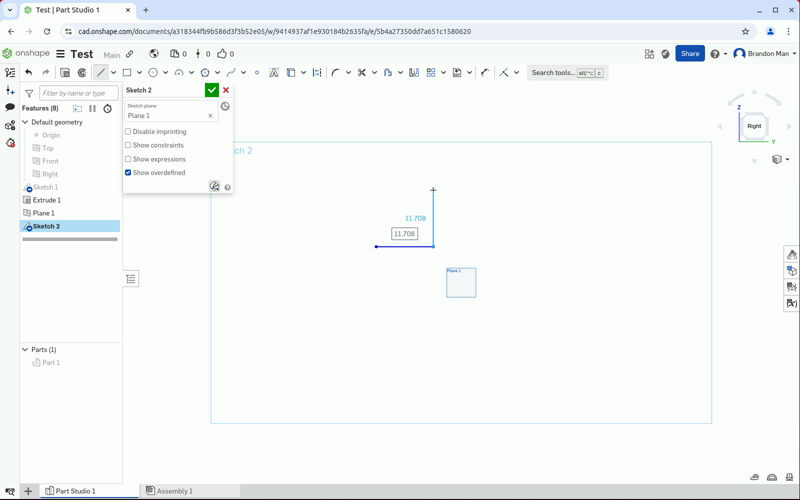
key_down(shift)
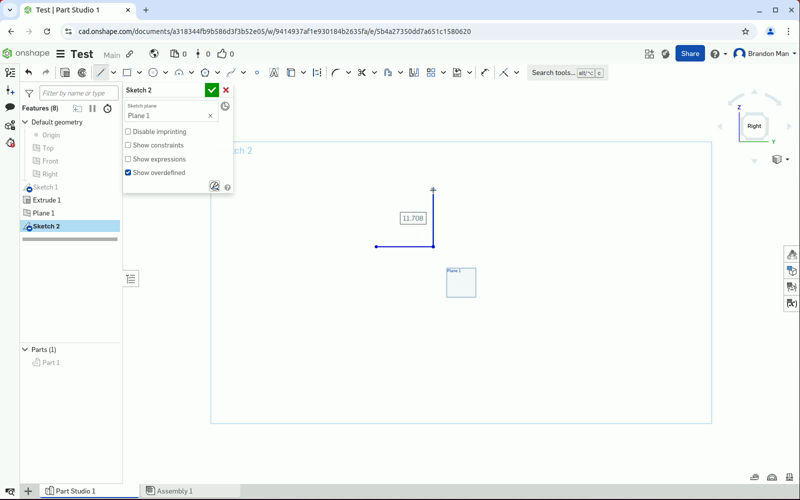
mouse_move(463, 189)
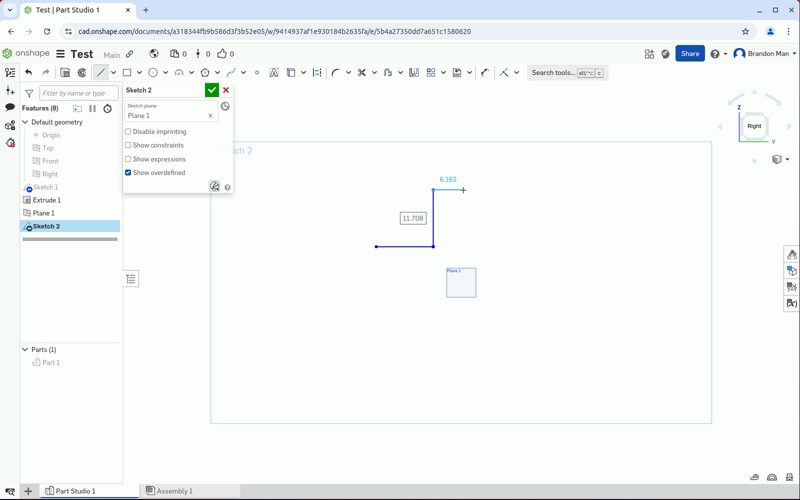
mouse_move(376, 189)
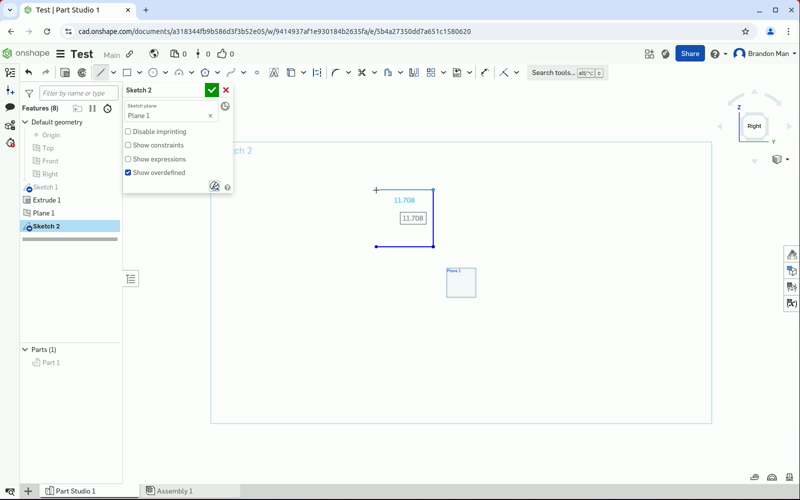
click(376, 189)
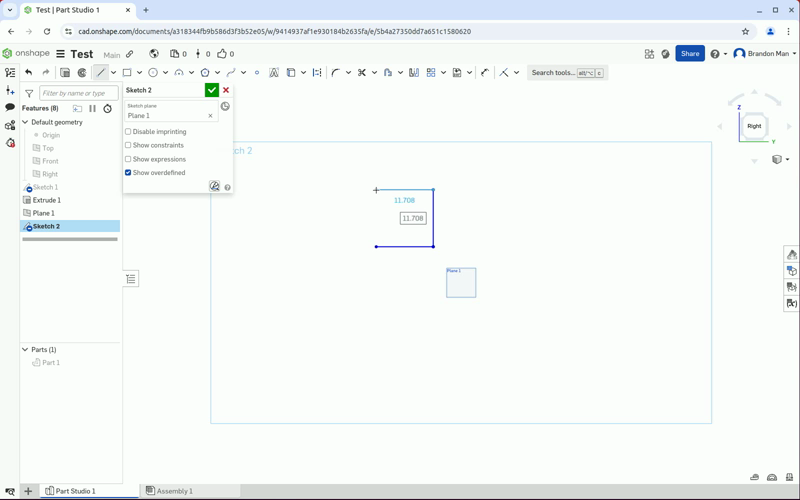
key_up(shift)
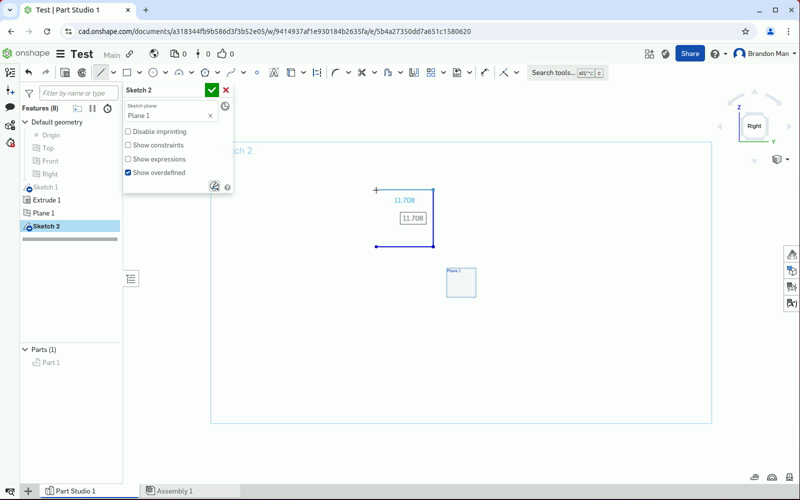
mouse_move(406, 189)
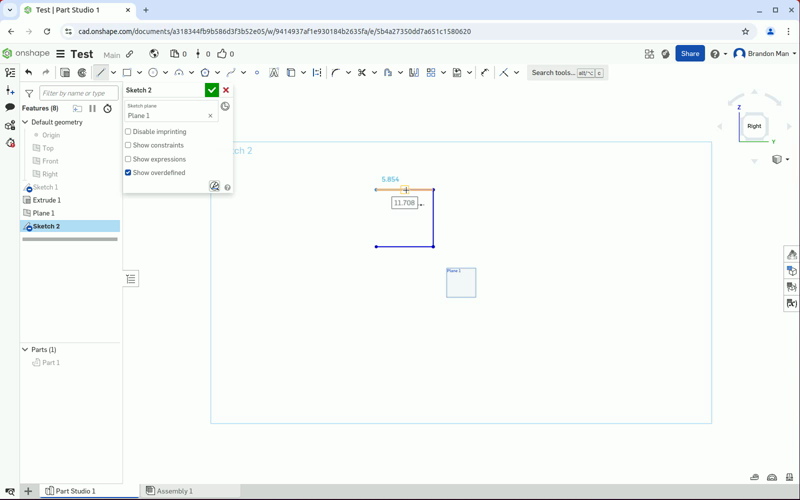
key_down(shift)
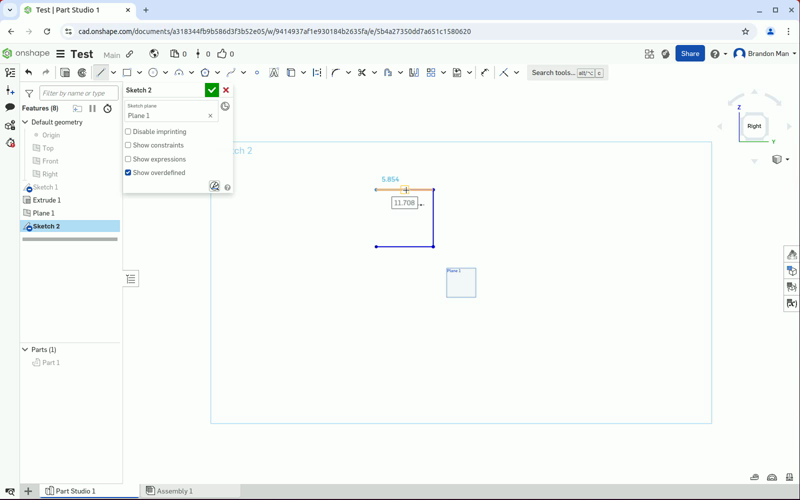
mouse_move(376, 246)
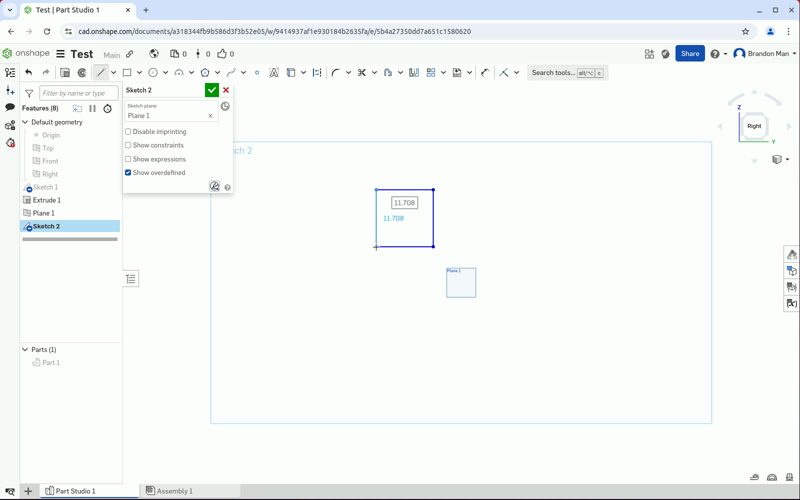
key_up(shift)
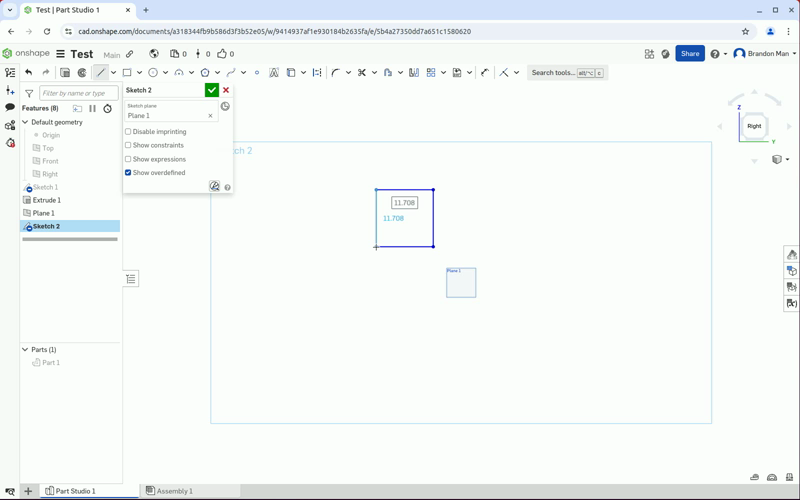
click(376, 246)
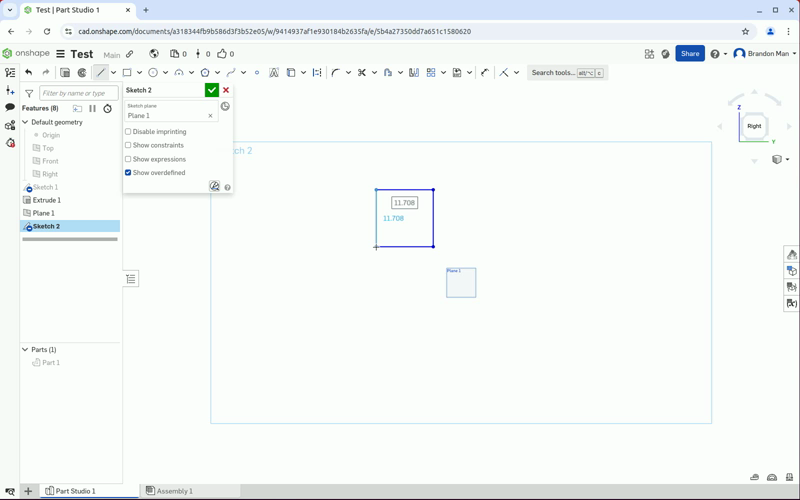
key(esc)
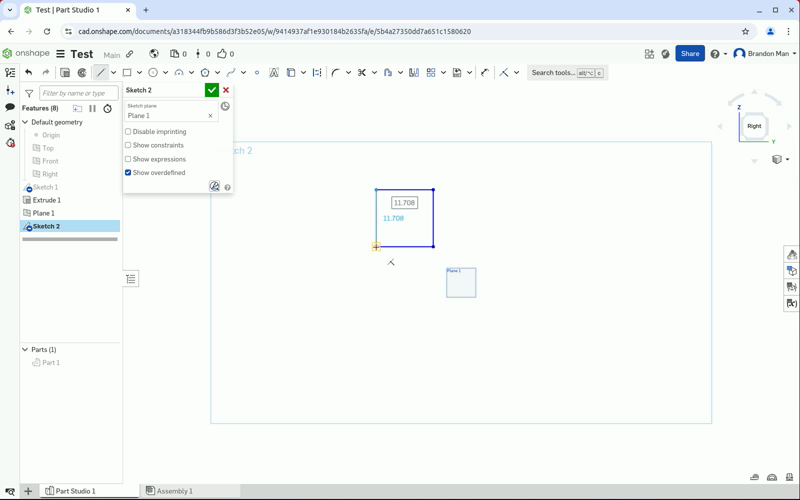
mouse_move(402, 208)
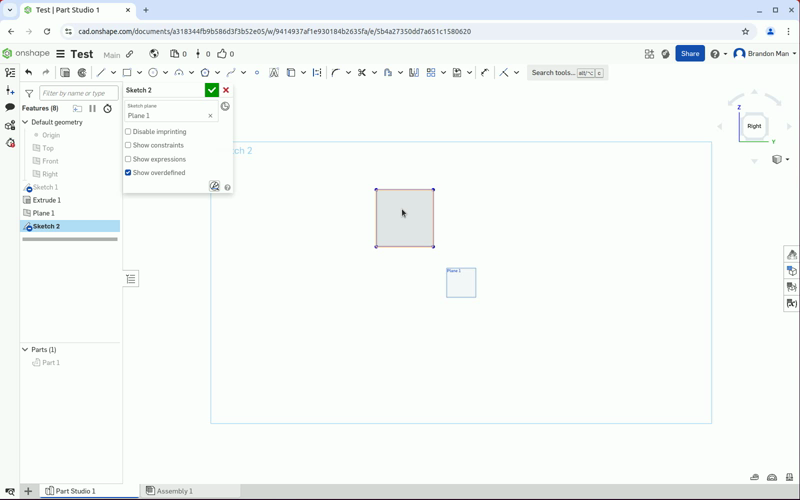
click(402, 208)
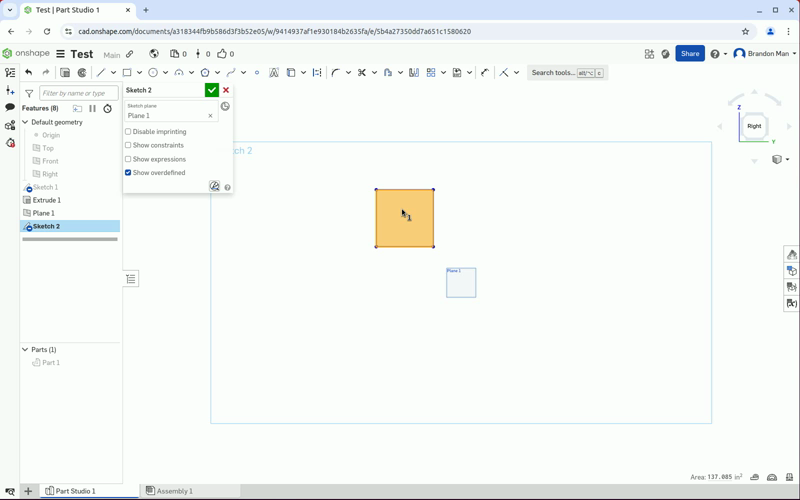
mouse_move(73, 352)
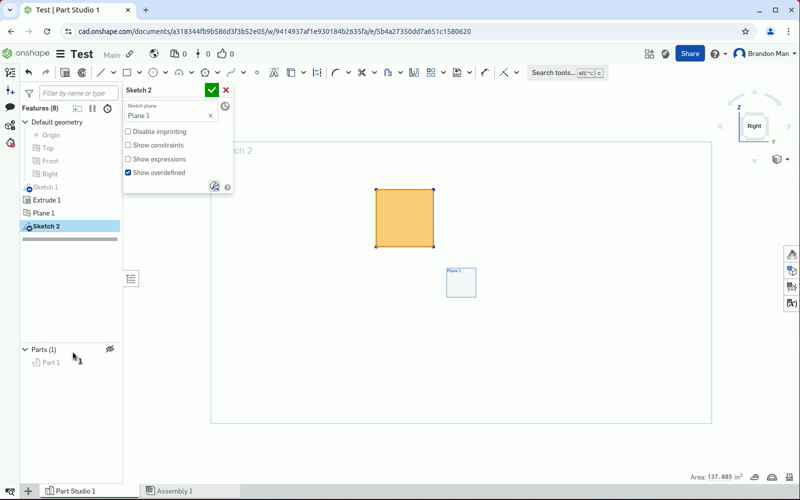
key(shift+y)
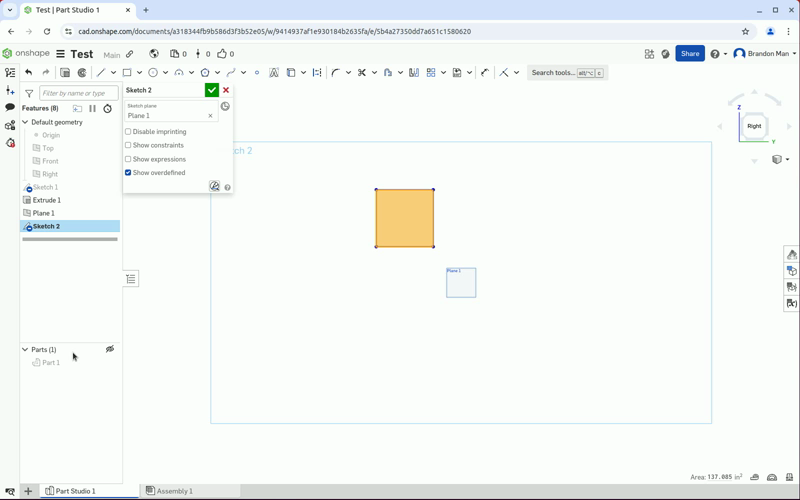
key(shift+e)
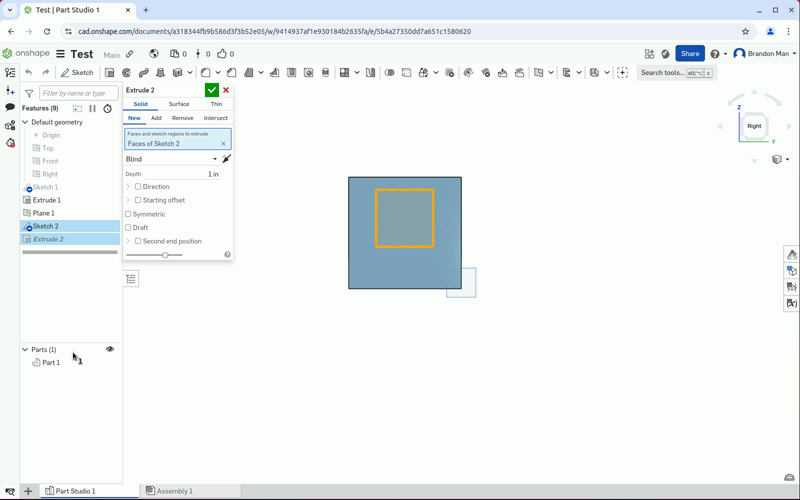
mouse_move(143, 106)
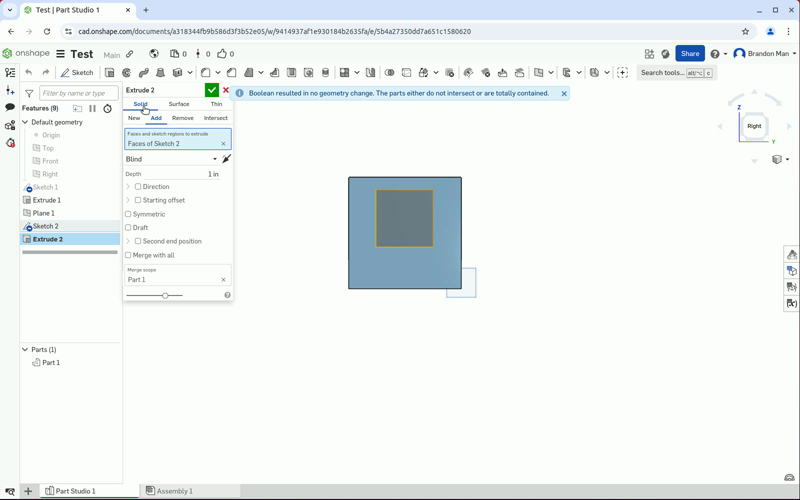
click(143, 106)
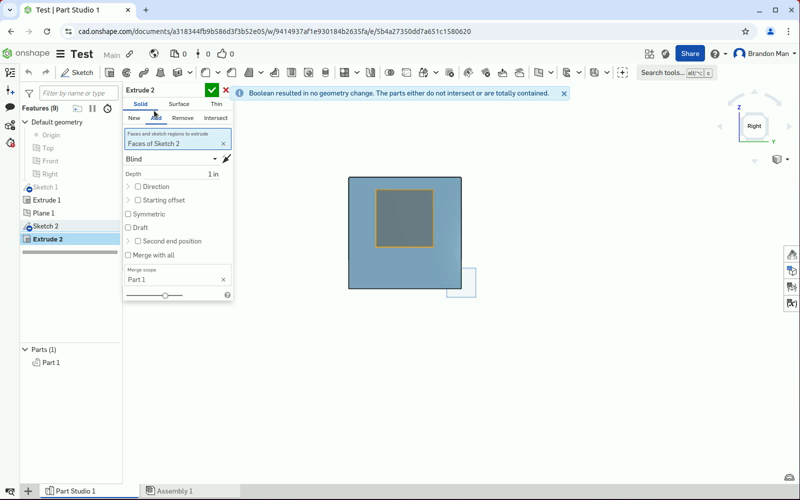
mouse_move(186, 120)
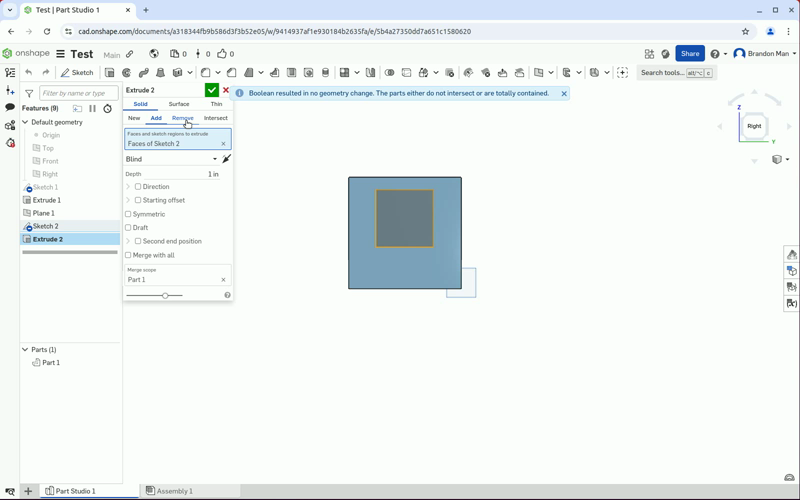
click(186, 120)
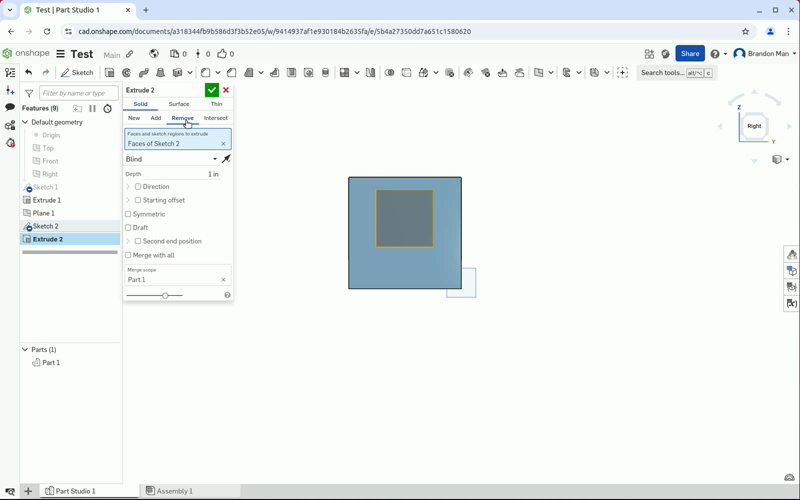
key(tab, 4)
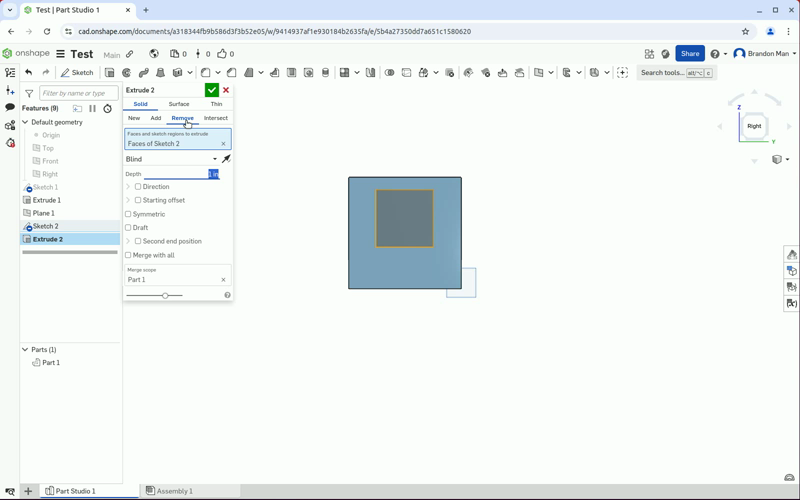
text(30.811)
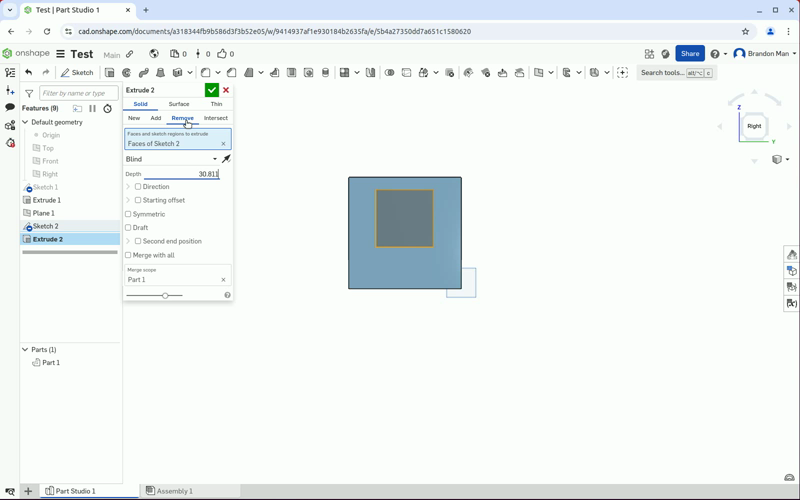
key(tab, 6)
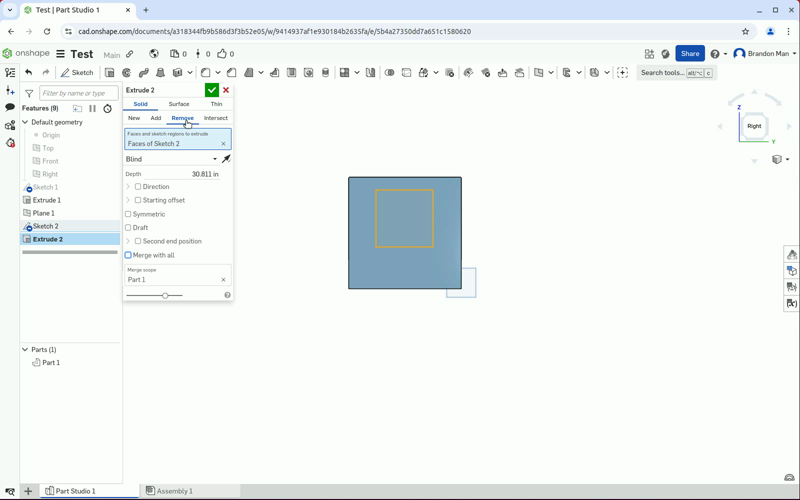
key(space)
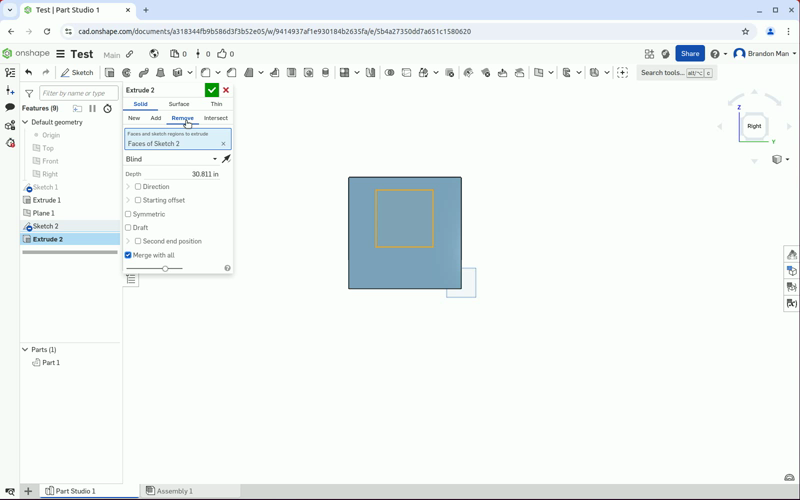
key(enter)
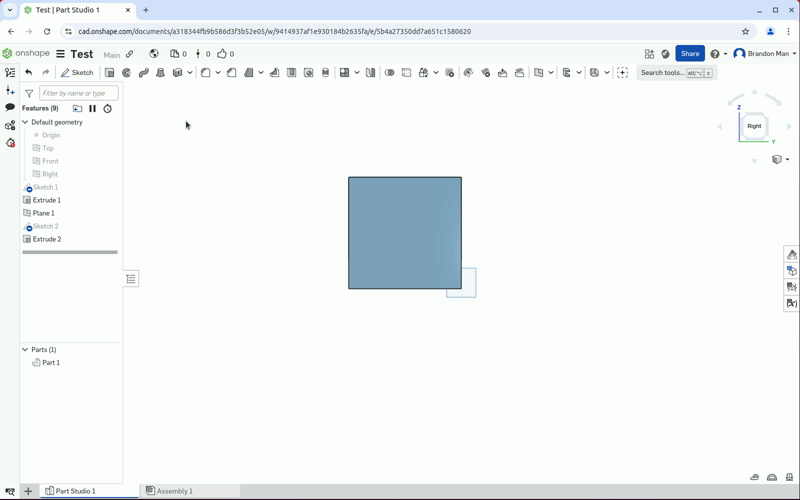
key(shift+h)
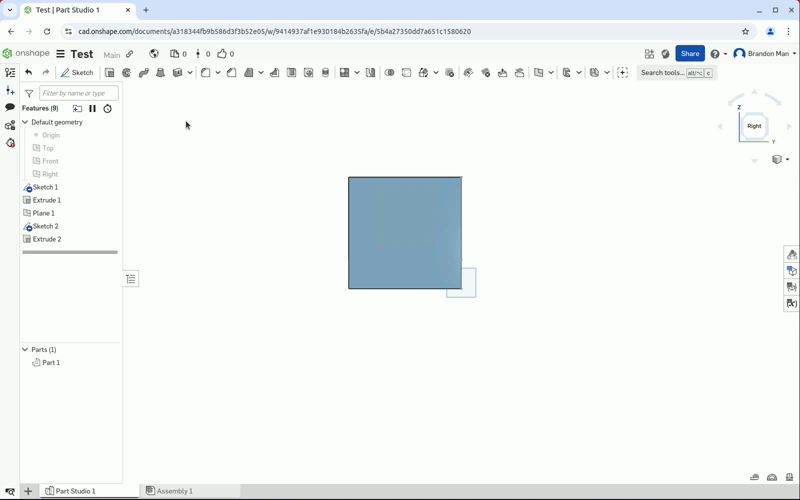
key(shift+h)
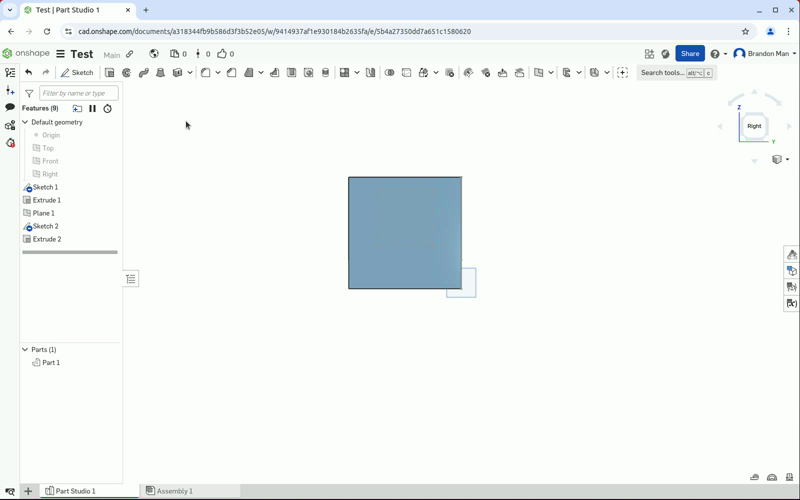
key(shift+7)
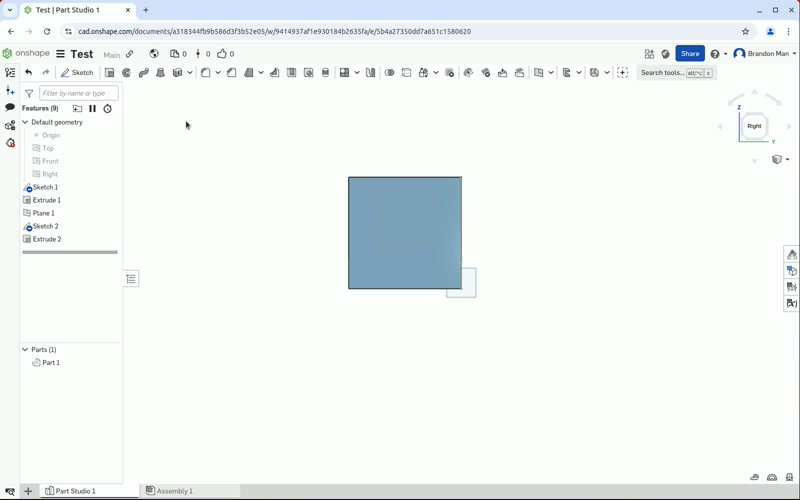
key(right, 2)
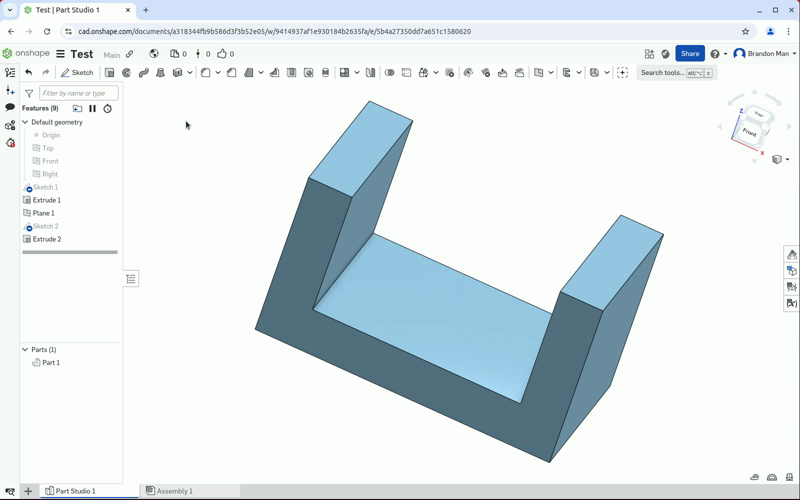
key(down, 2)
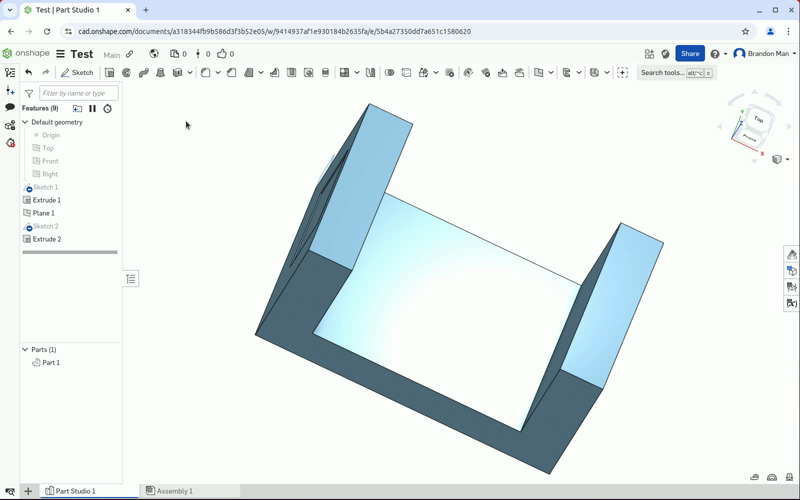
key(up, 2)
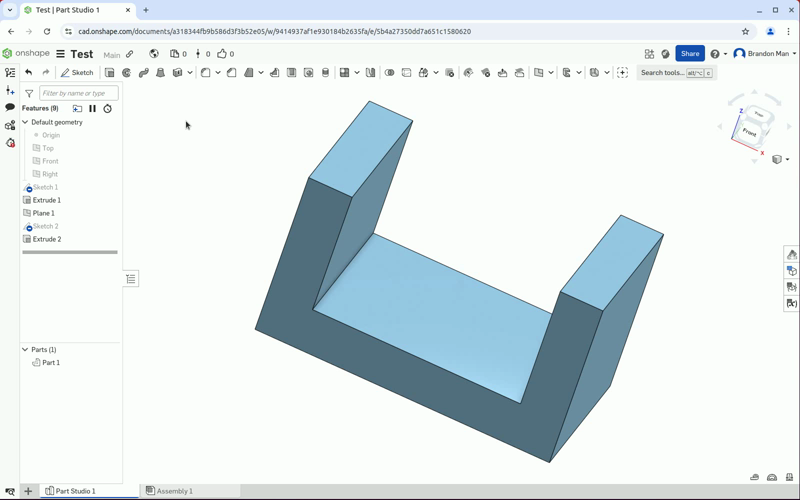
key(left, 2)
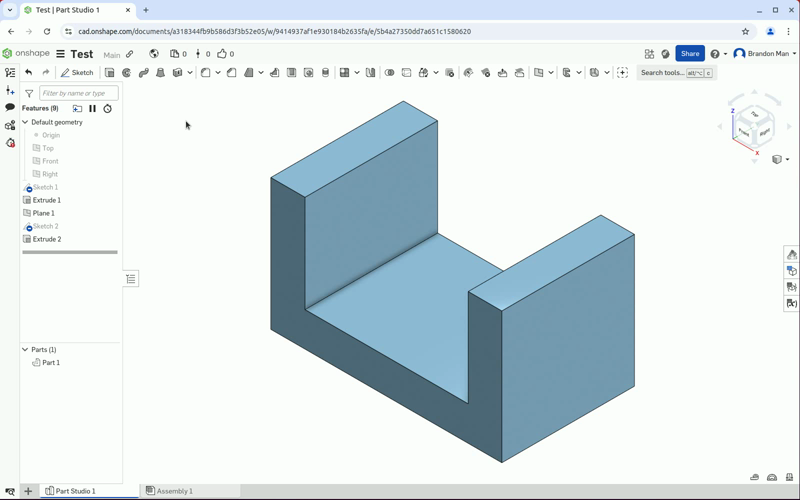
mouse_move(73, 189)
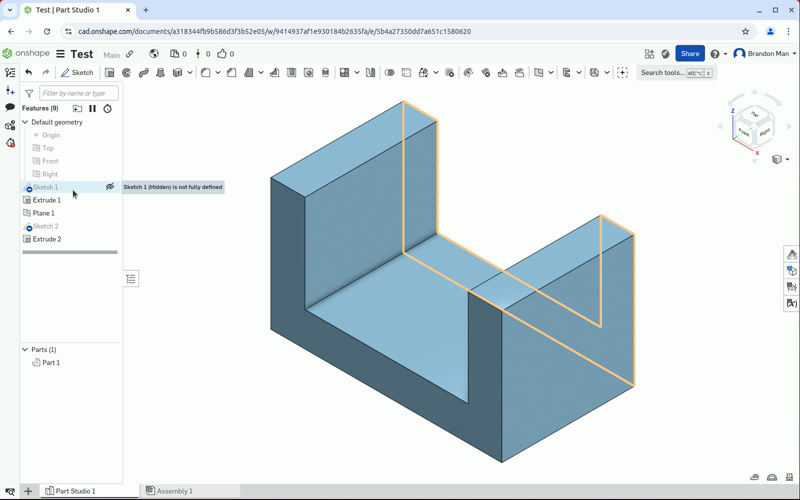
click(73, 189)